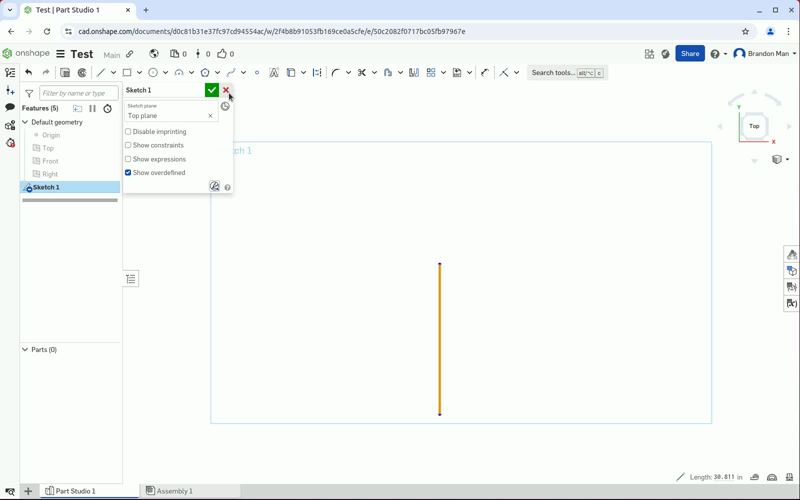
key(shift+h)
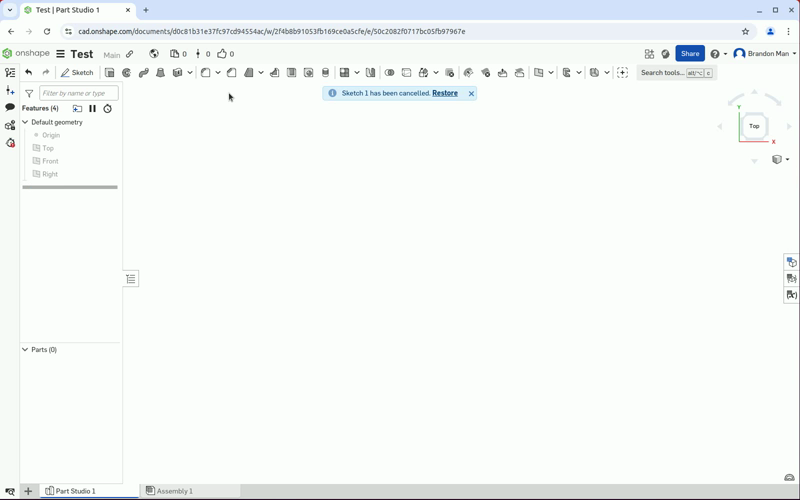
mouse_move(73, 352)
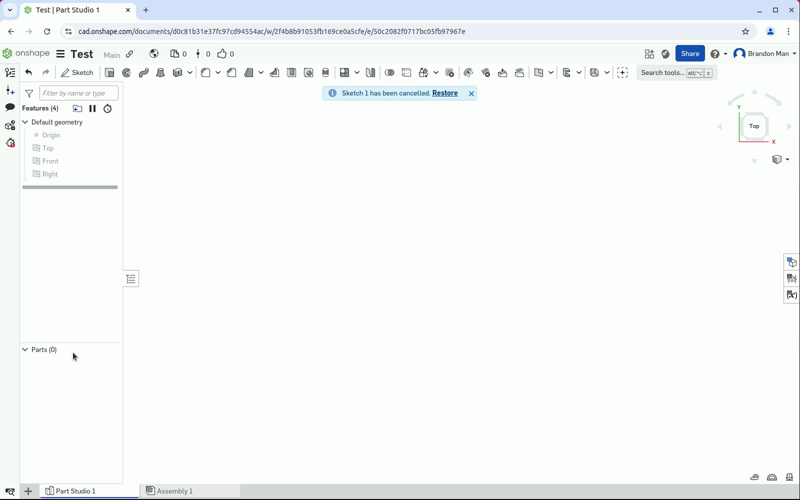
key(y)
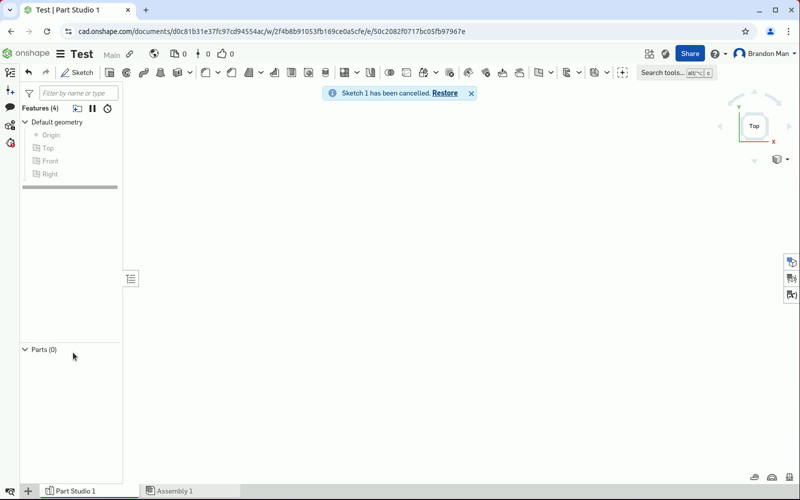
key(shift+p)
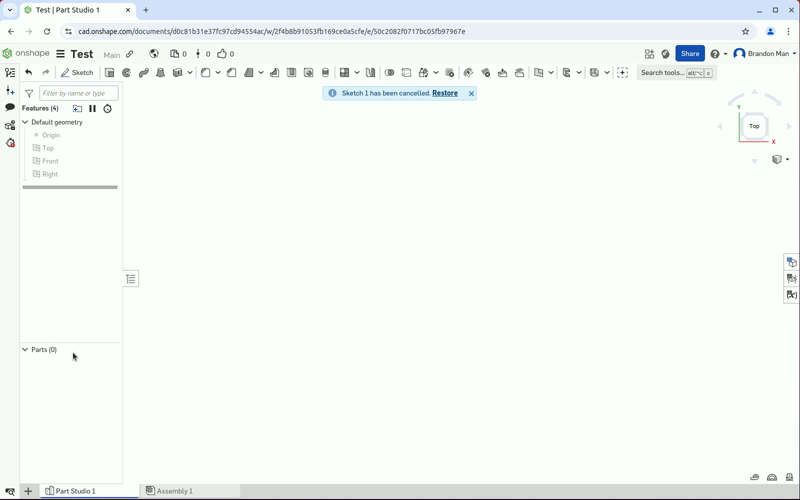
key(space)
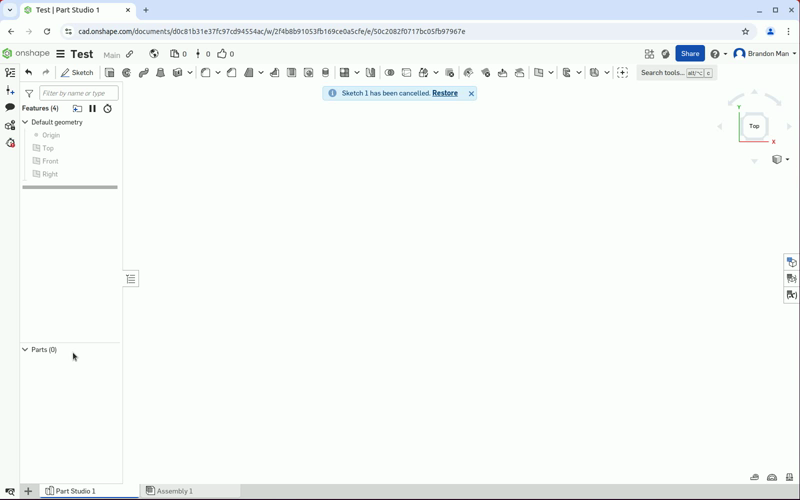
key_down(shift)
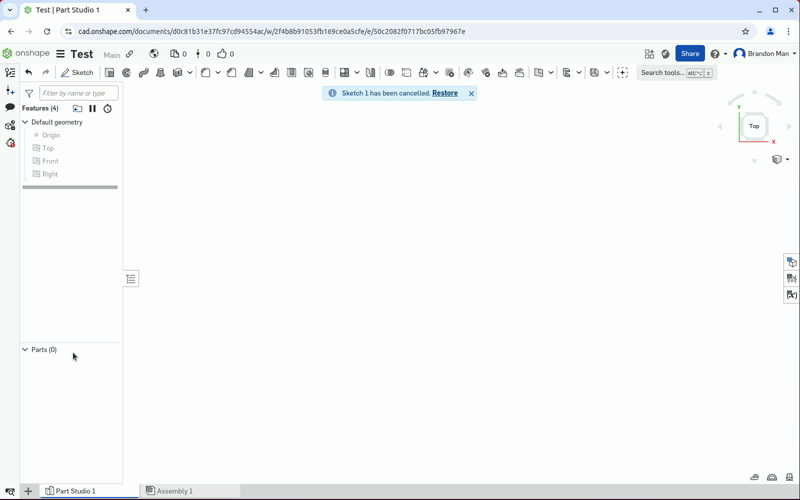
key(up)
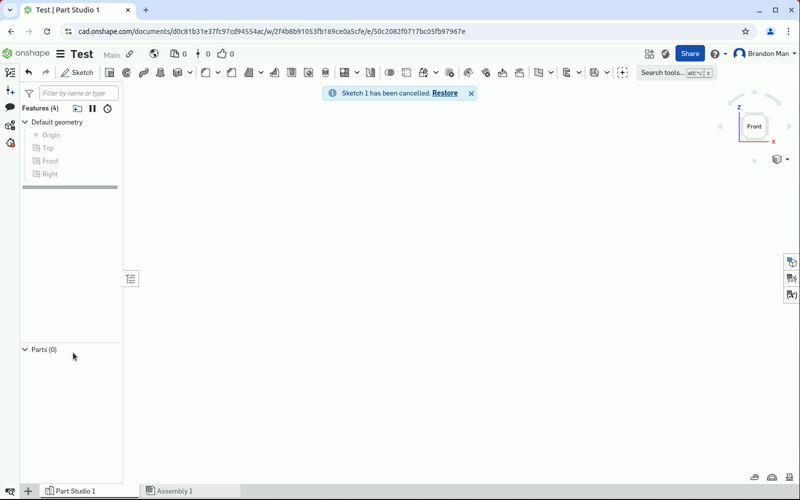
key_up(shift)
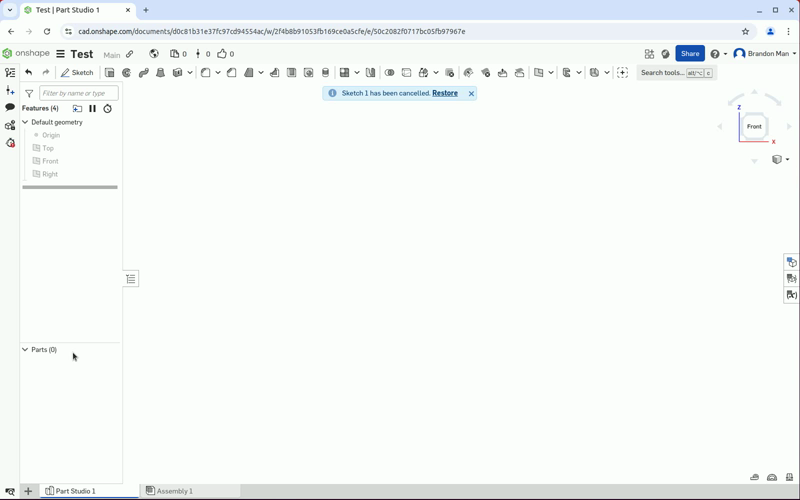
mouse_move(73, 352)
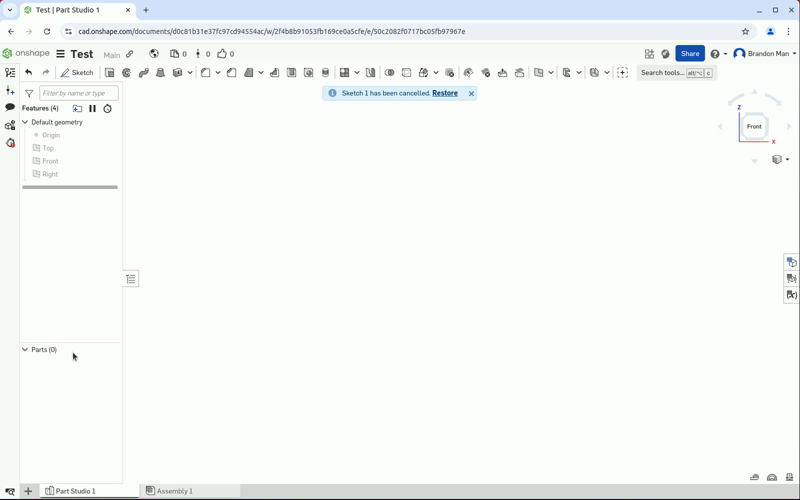
key(shift+y)
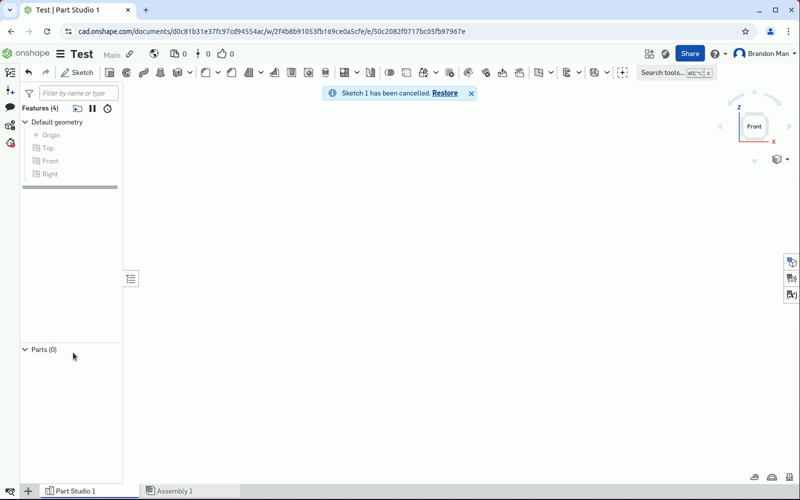
key(shift+s)
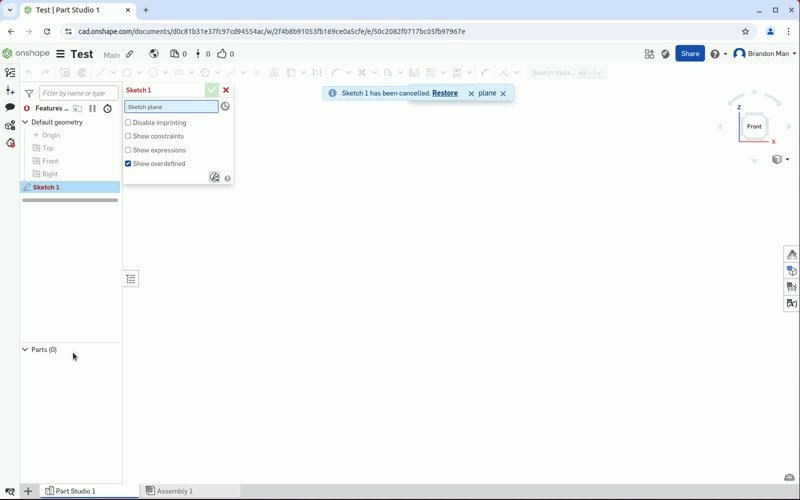
mouse_move(73, 163)
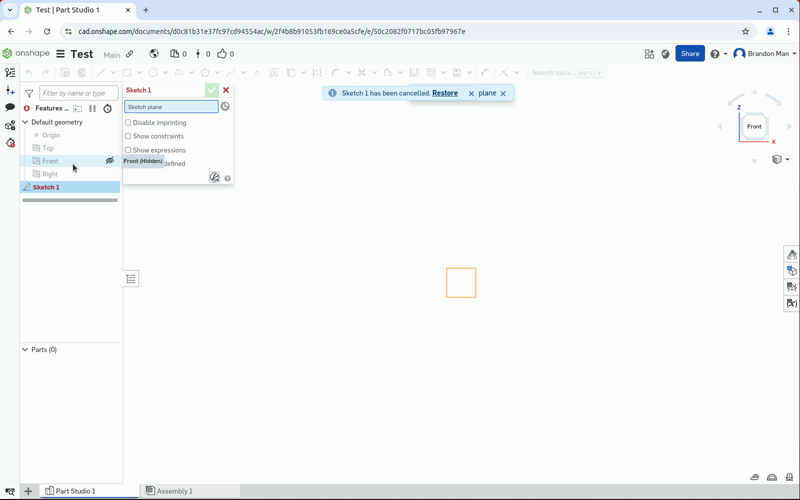
click(73, 163)
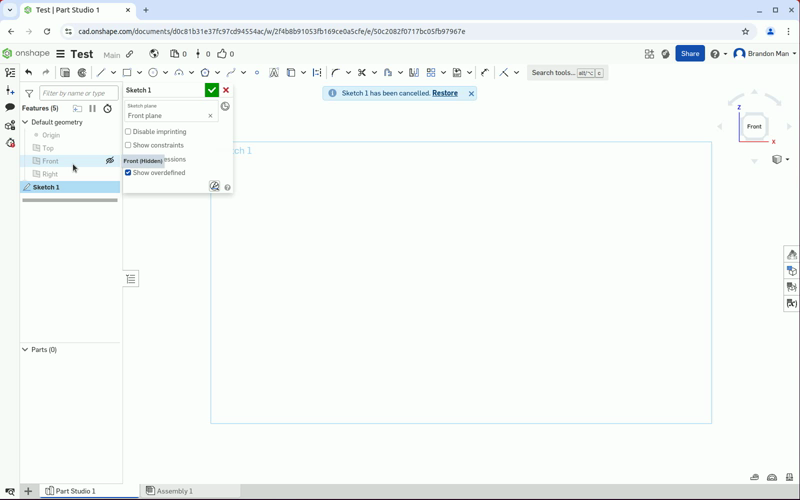
mouse_move(73, 352)
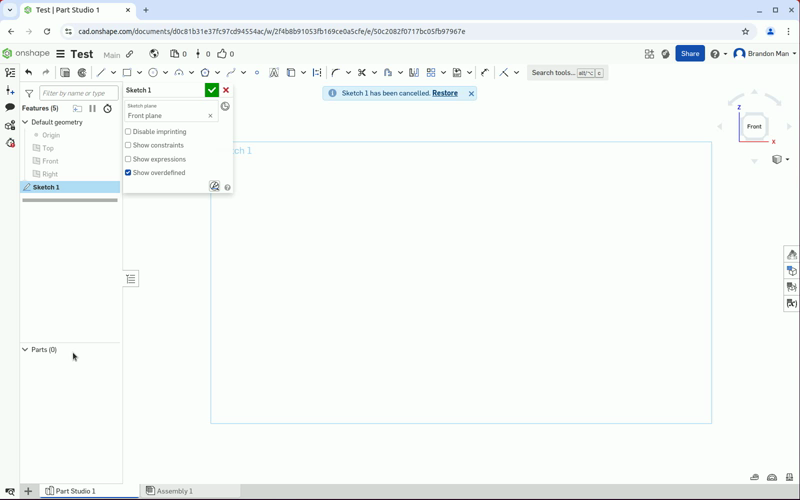
key(y)
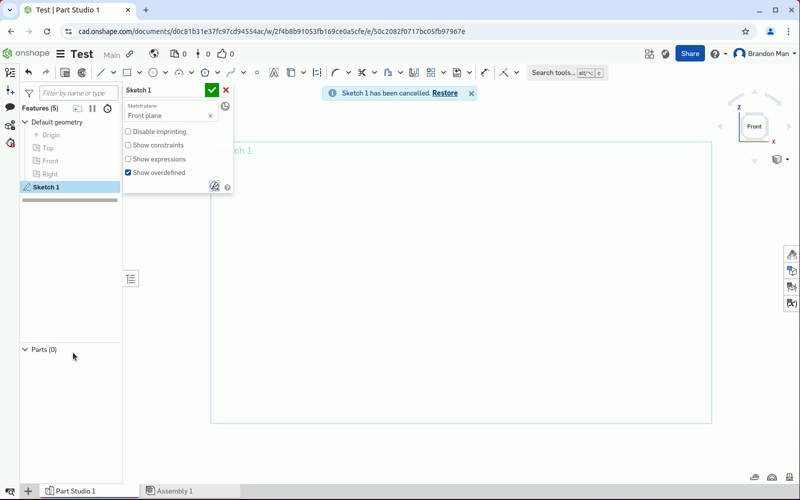
key(l)
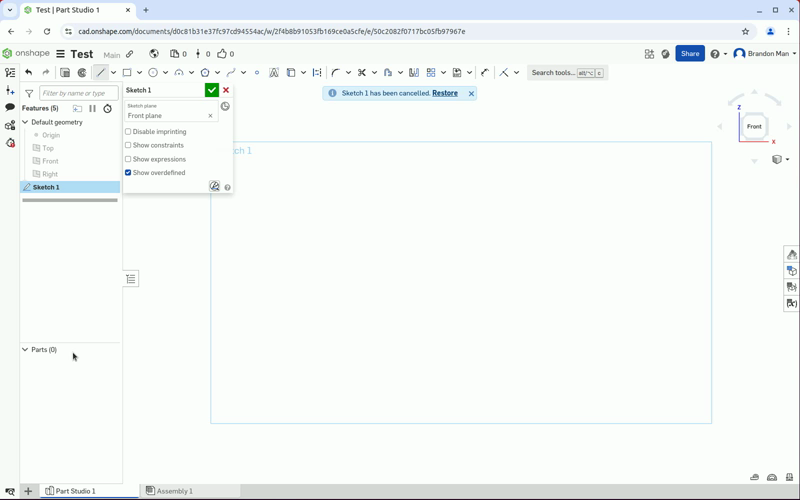
key_down(shift)
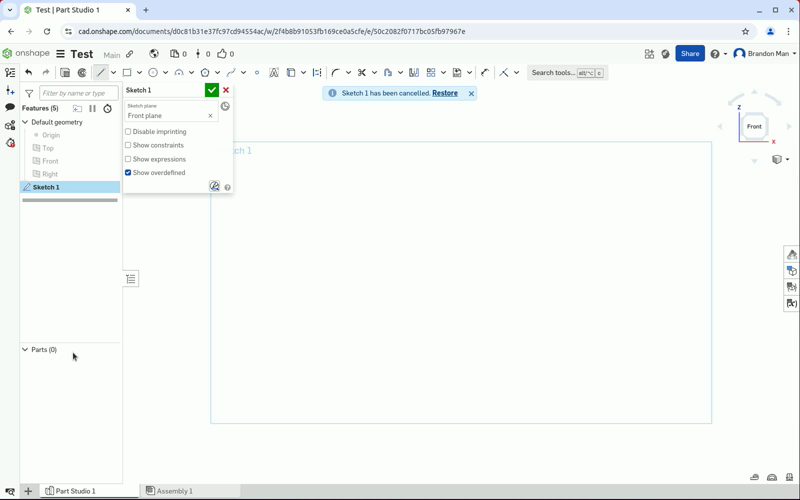
mouse_move(460, 282)
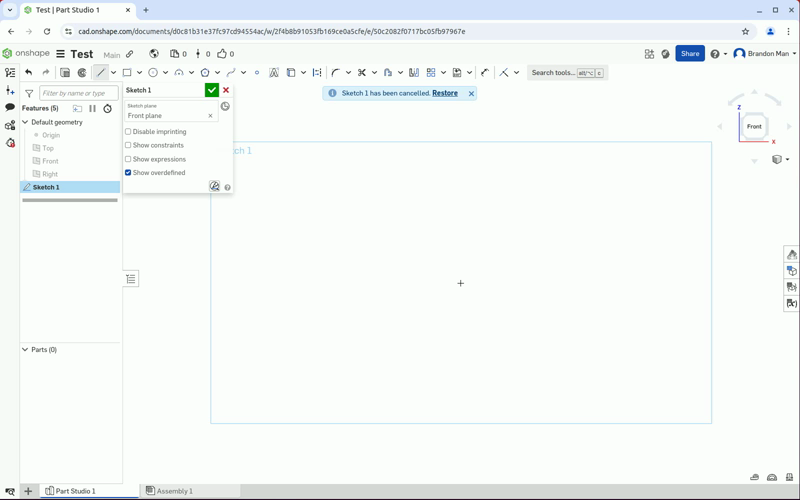
click(460, 282)
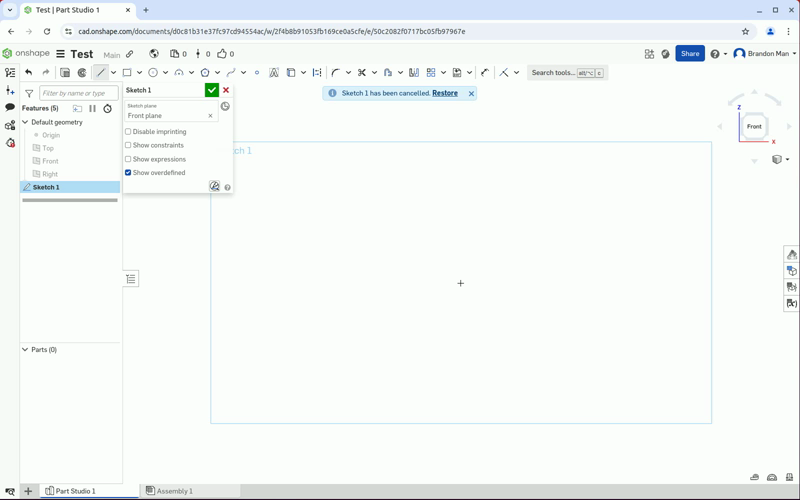
key_up(shift)
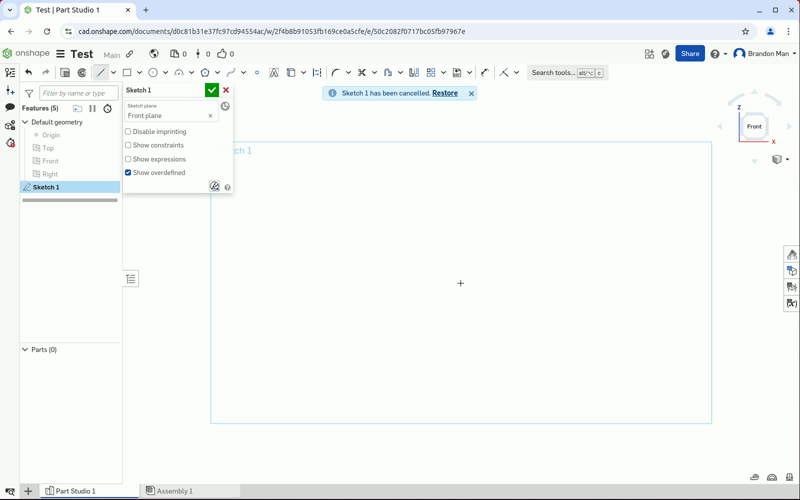
key_down(shift)
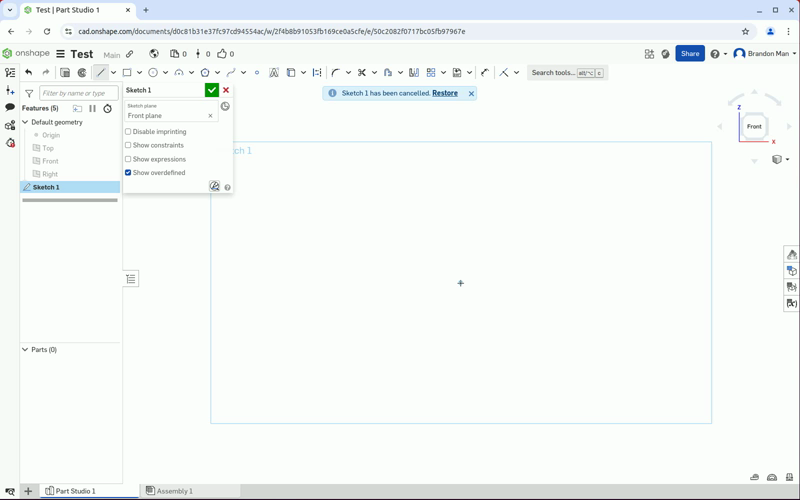
mouse_move(490, 282)
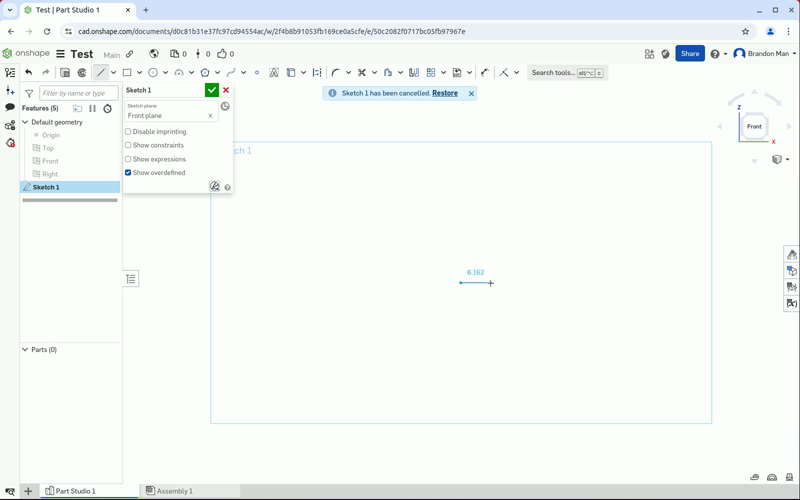
mouse_move(484, 282)
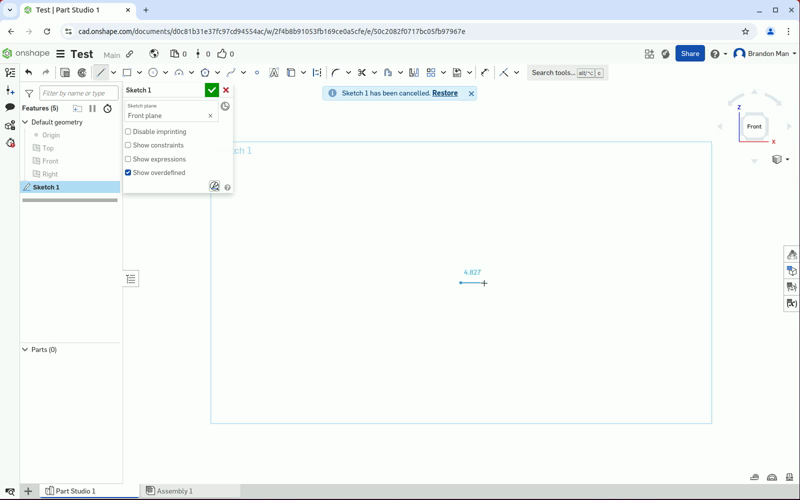
click(484, 282)
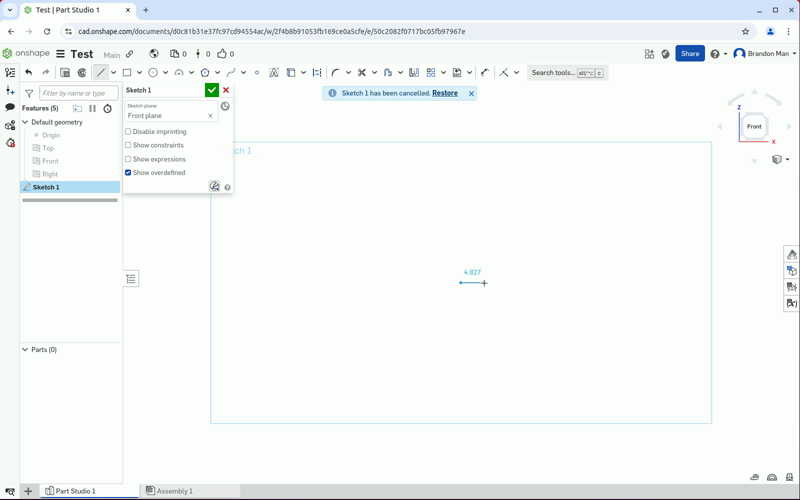
key_up(shift)
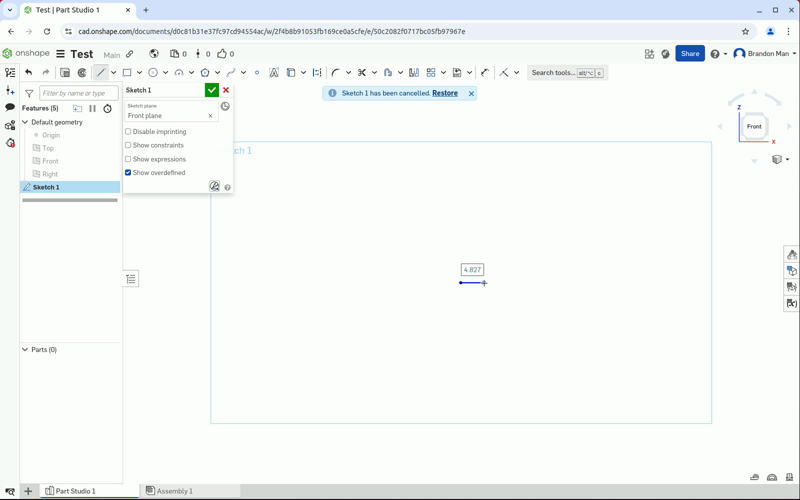
key_down(shift)
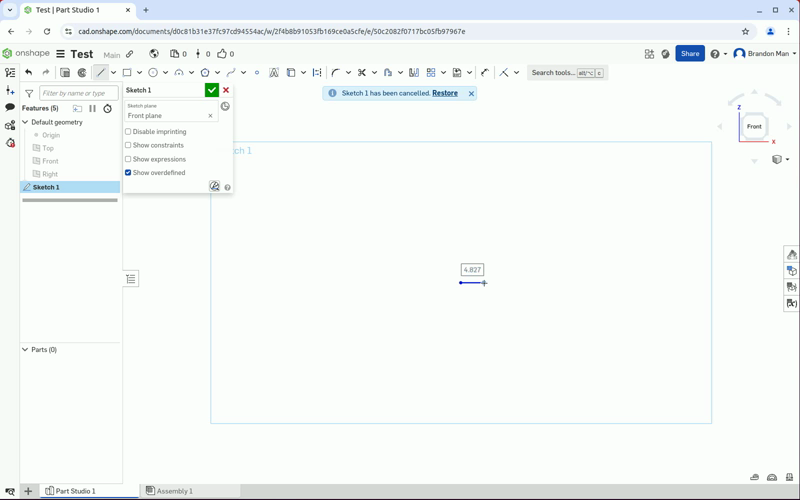
mouse_move(484, 222)
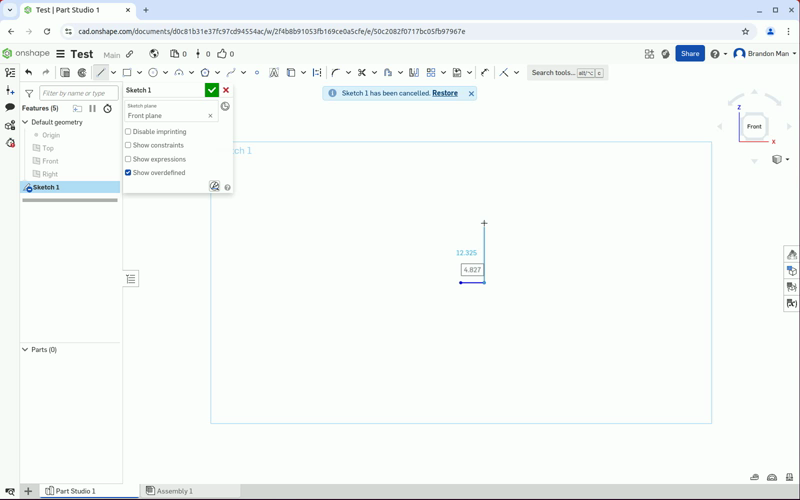
click(484, 222)
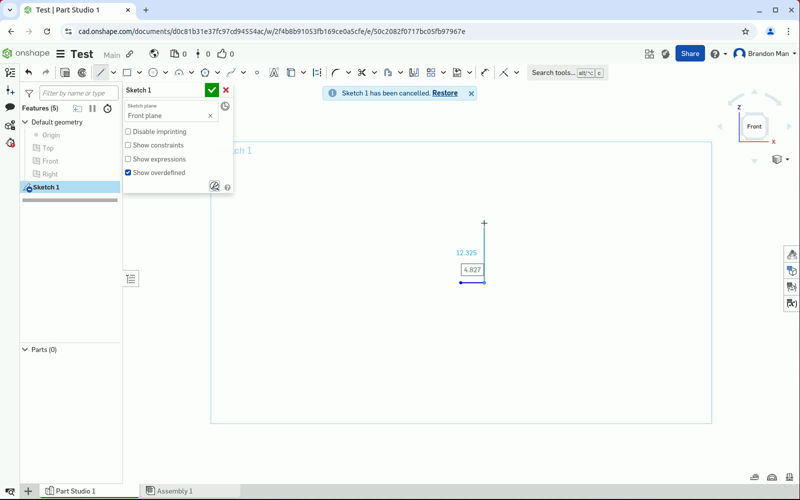
key_up(shift)
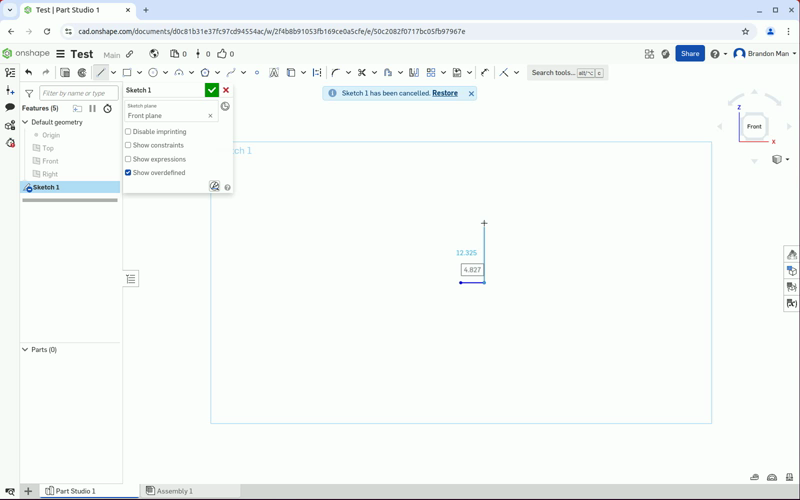
key_down(shift)
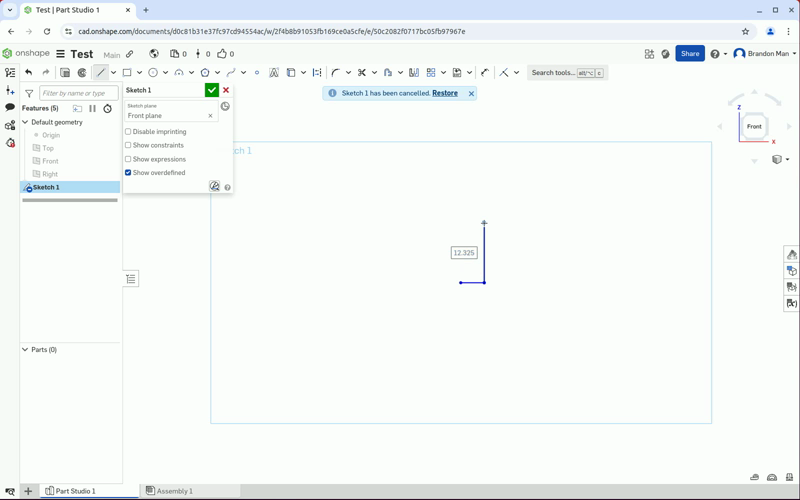
mouse_move(514, 222)
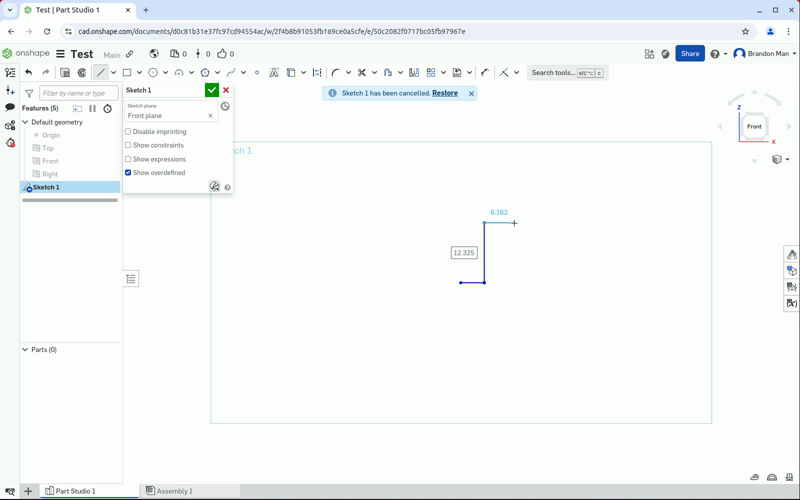
mouse_move(460, 222)
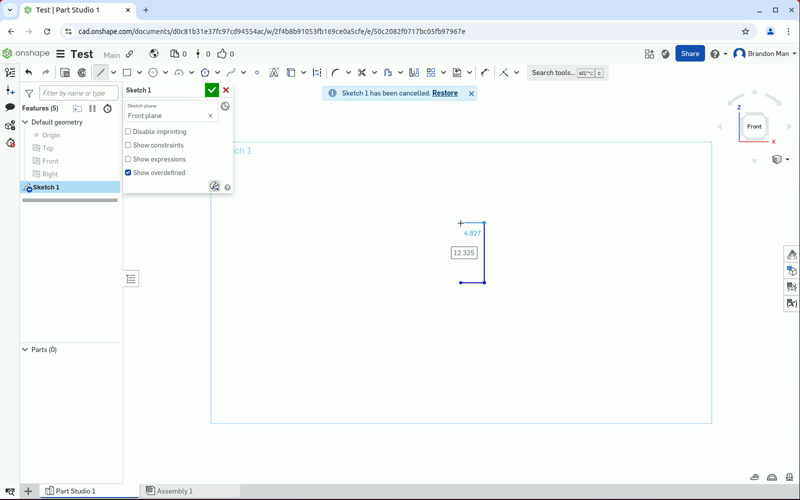
click(460, 222)
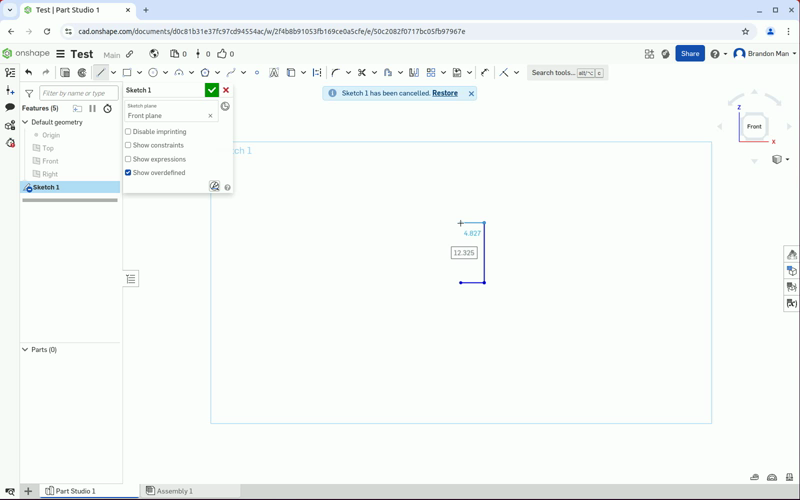
key_up(shift)
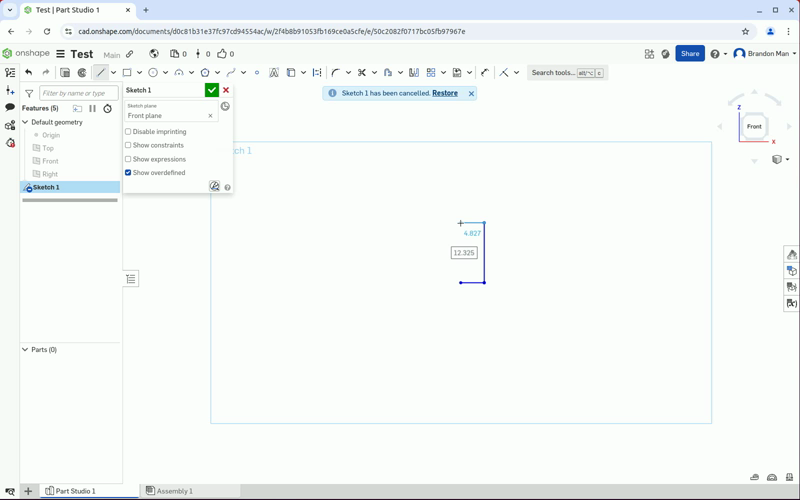
key_down(shift)
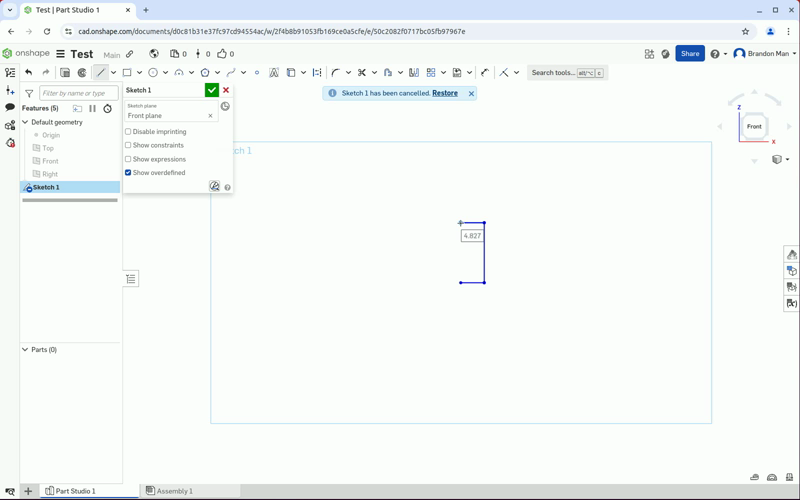
mouse_move(460, 282)
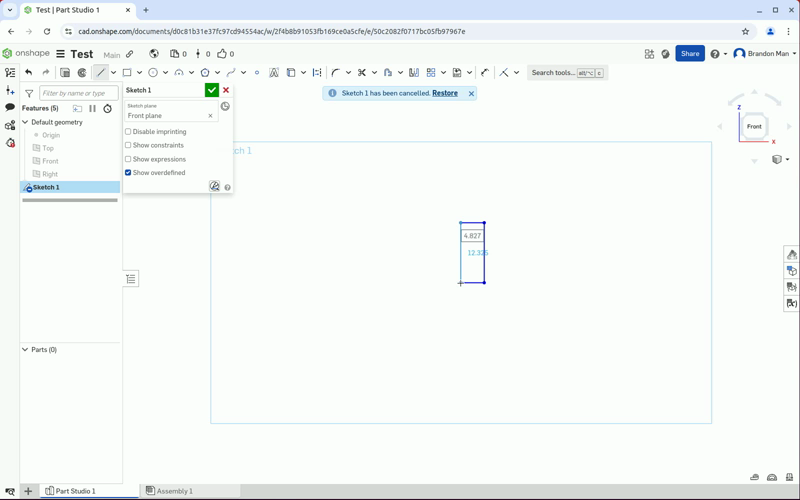
key_up(shift)
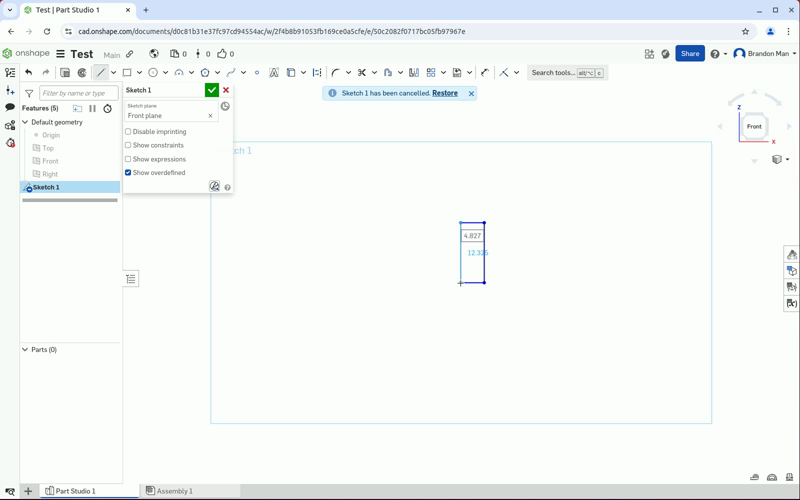
click(460, 282)
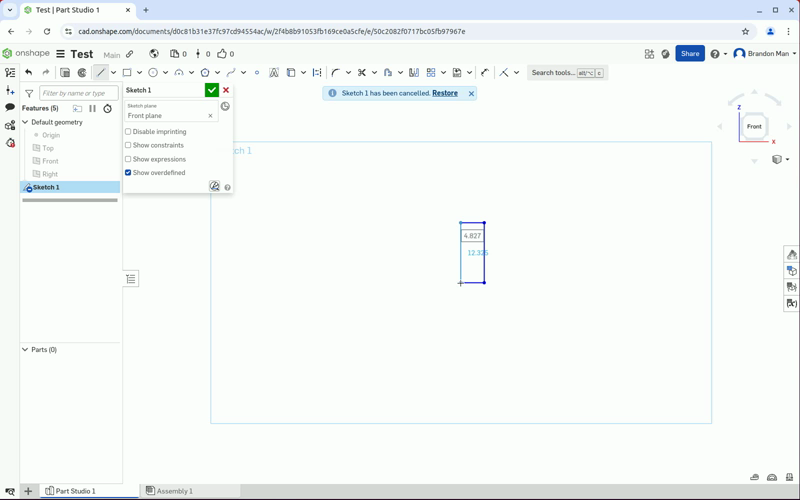
key(esc)
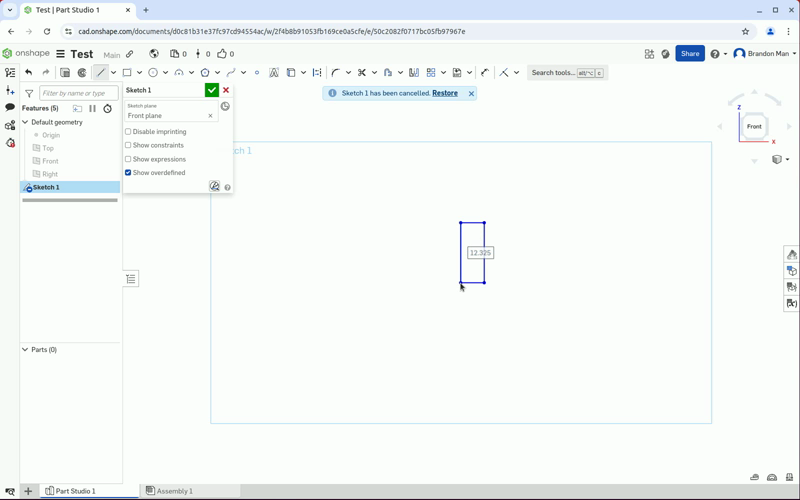
mouse_move(467, 276)
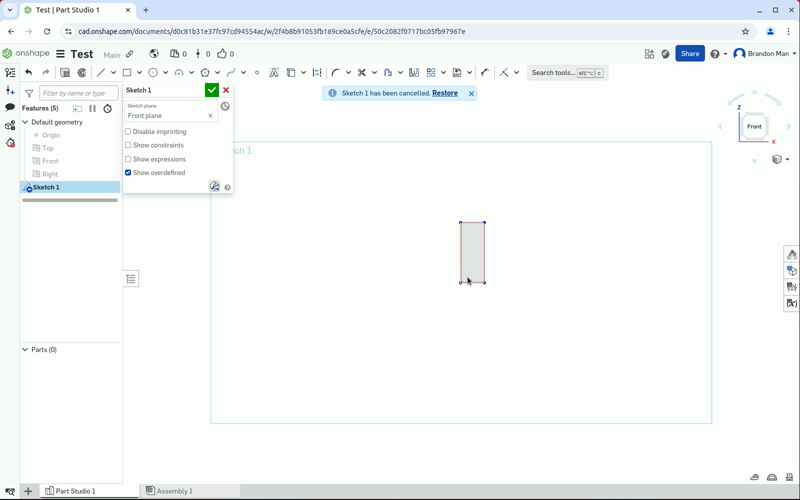
scroll(6)
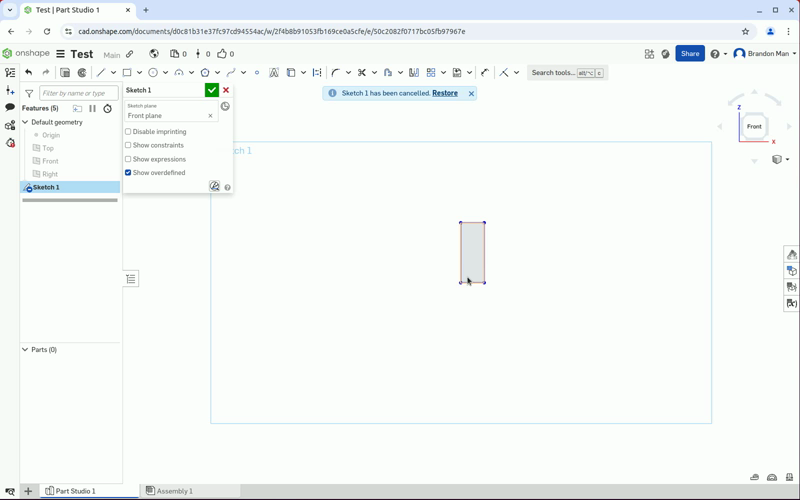
scroll(6)
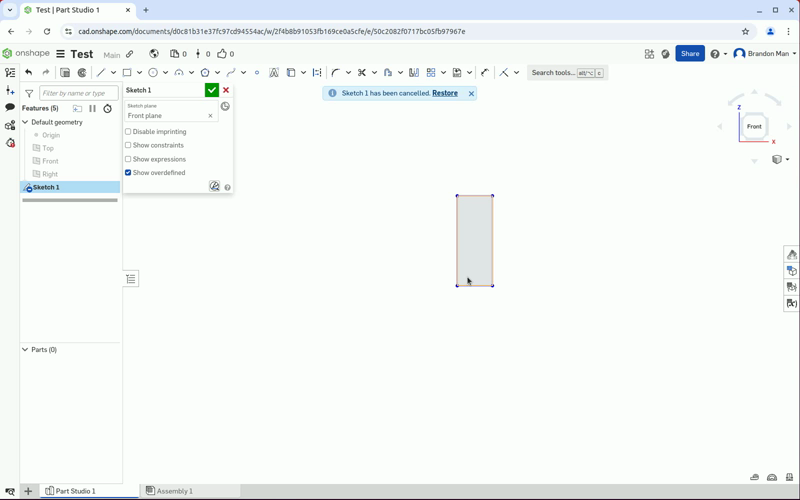
scroll(6)
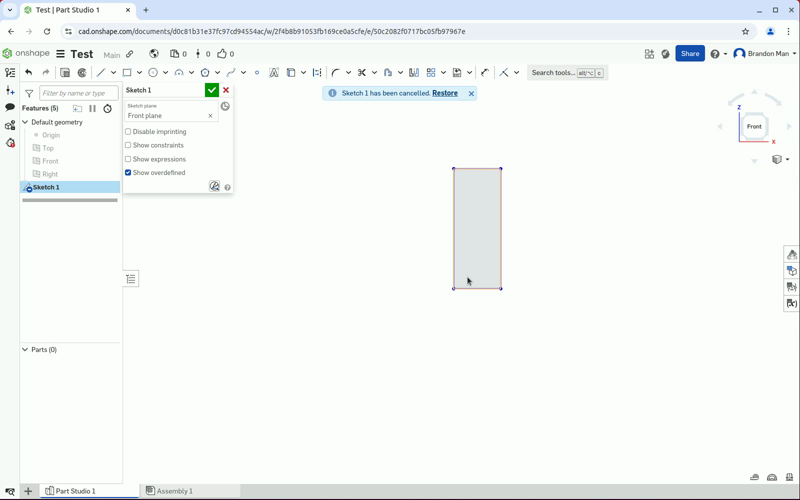
scroll(6)
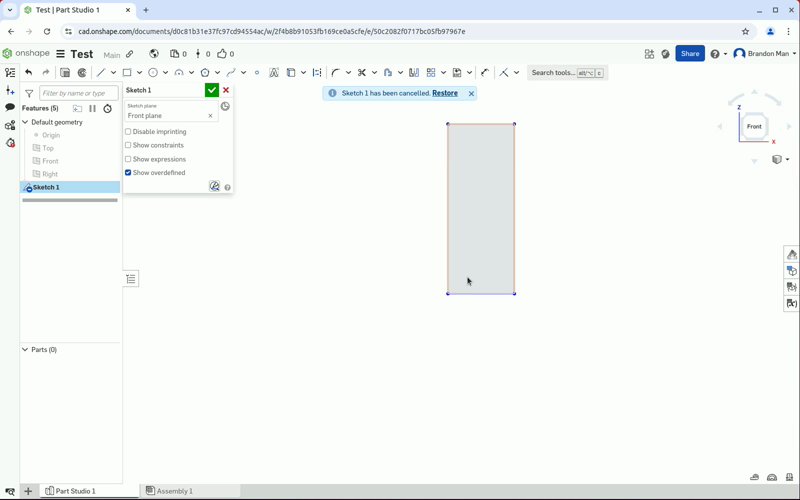
scroll(6)
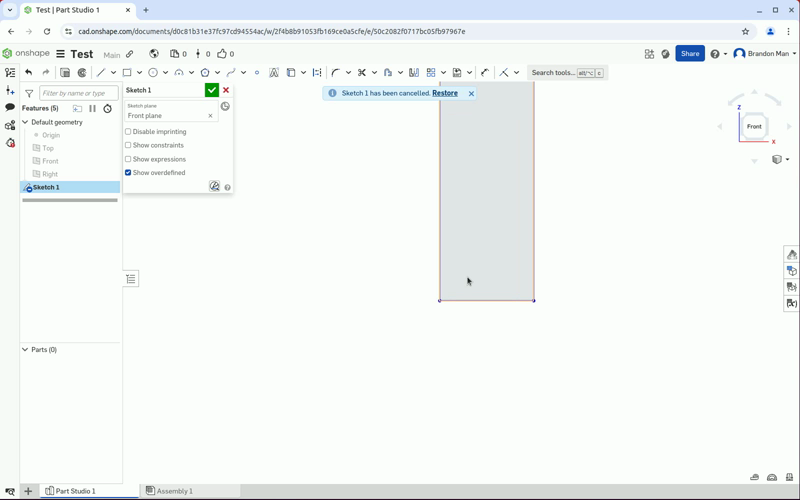
scroll(6)
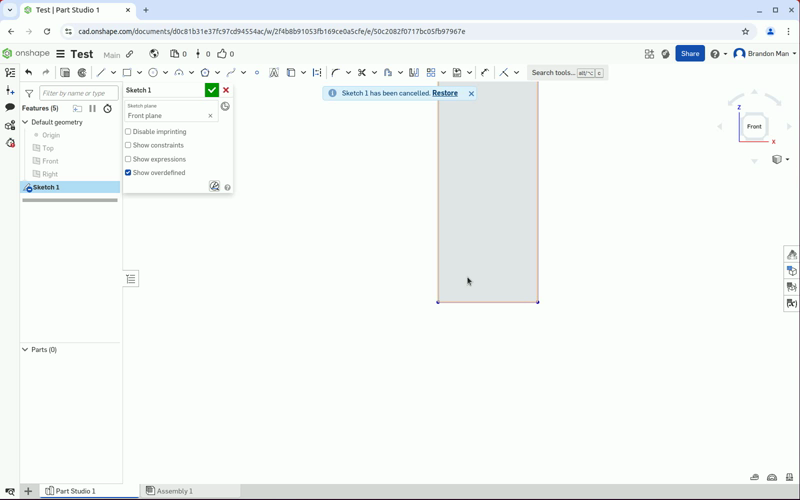
scroll(6)
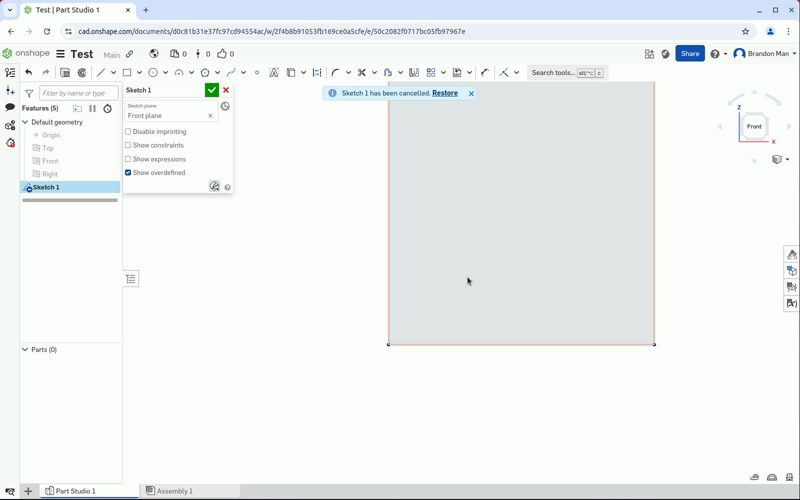
click(467, 276)
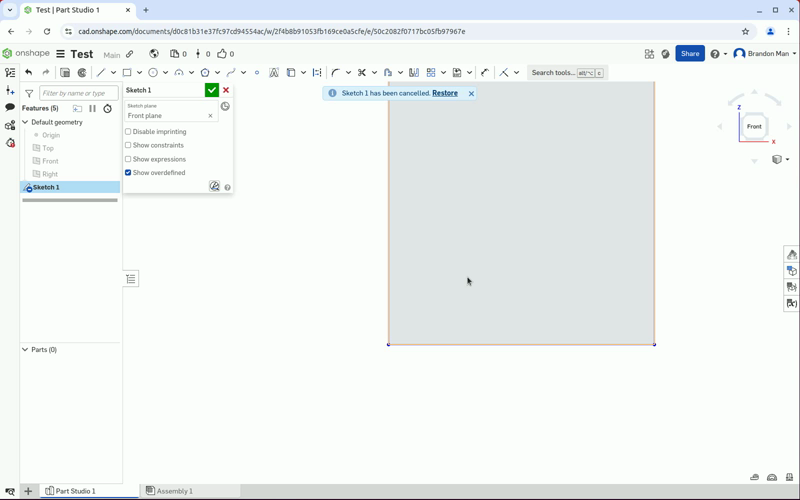
scroll(-6)
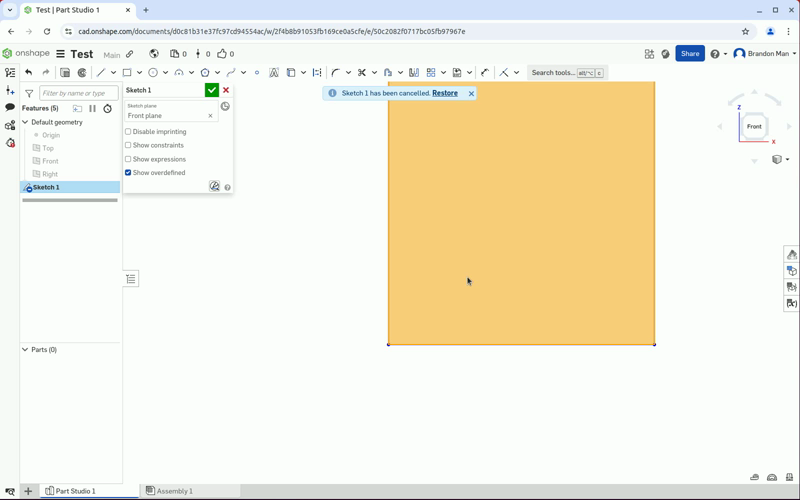
scroll(-6)
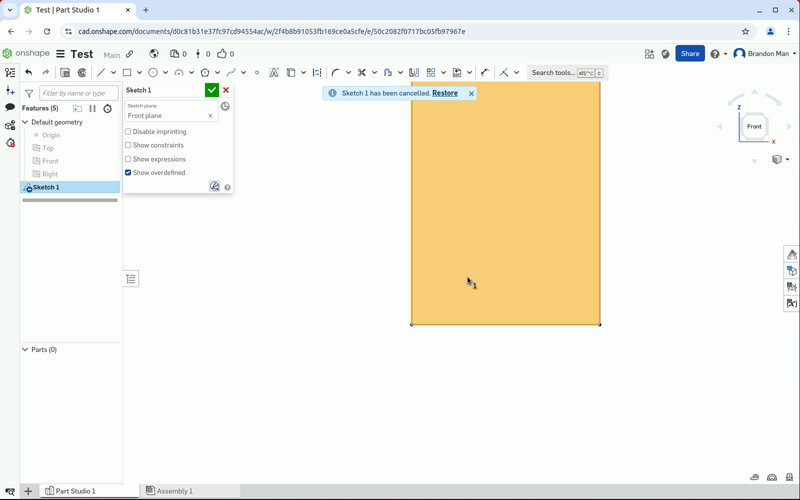
scroll(-6)
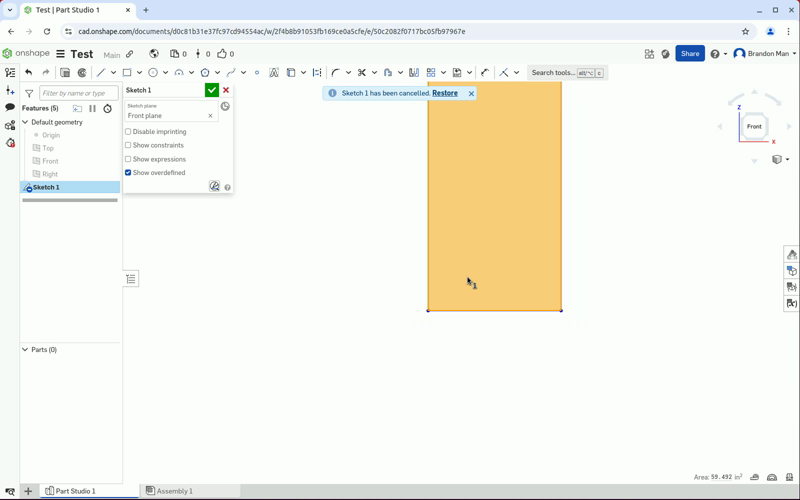
scroll(-6)
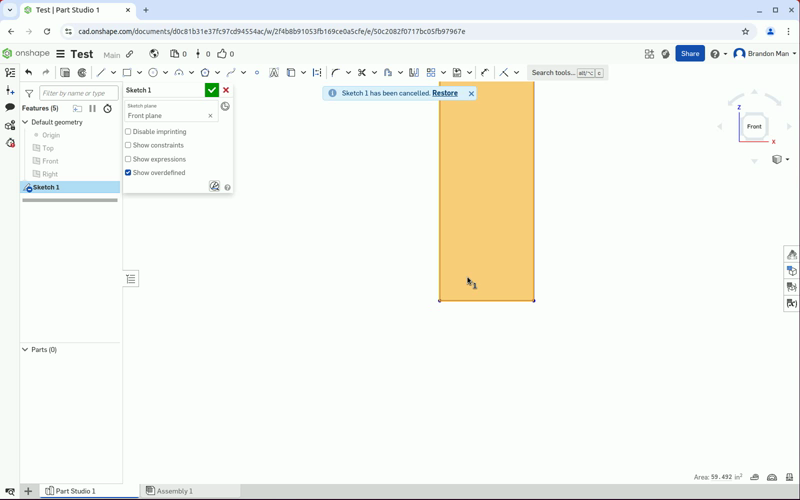
scroll(-6)
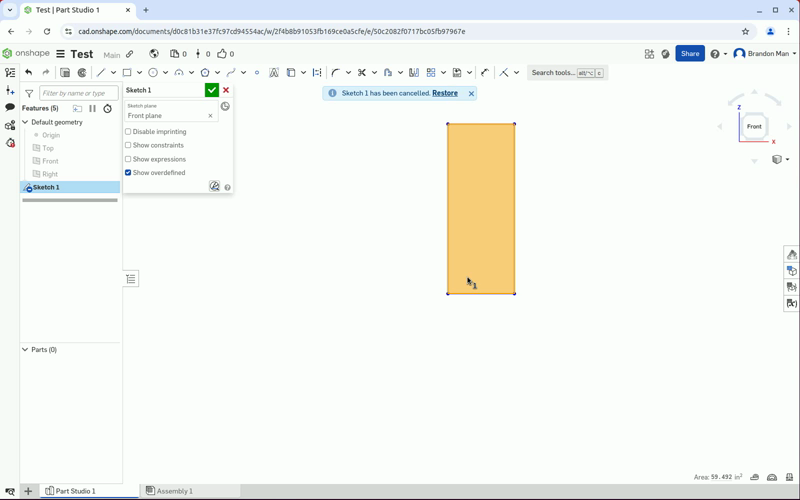
scroll(-6)
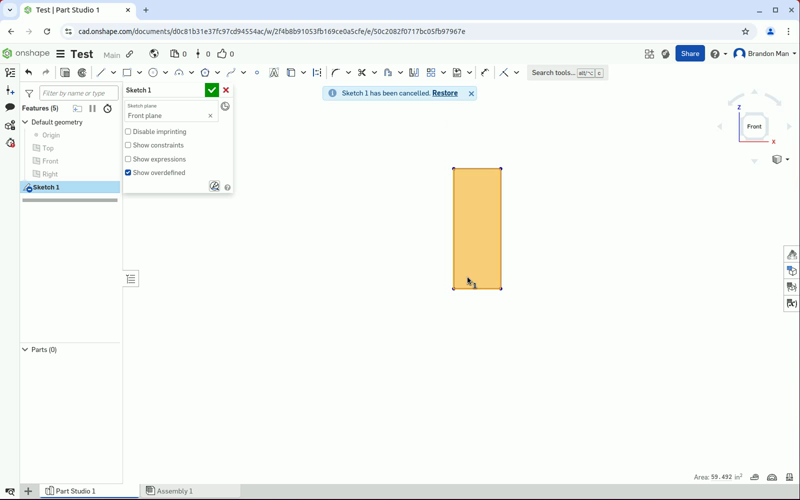
scroll(-6)
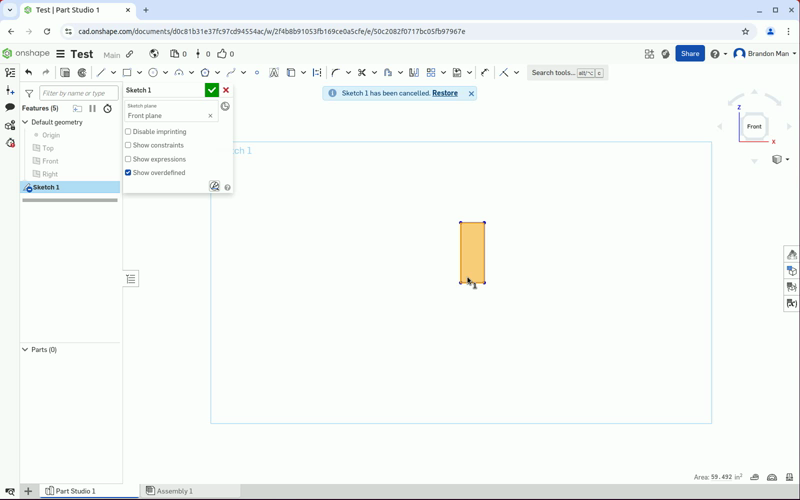
mouse_move(73, 352)
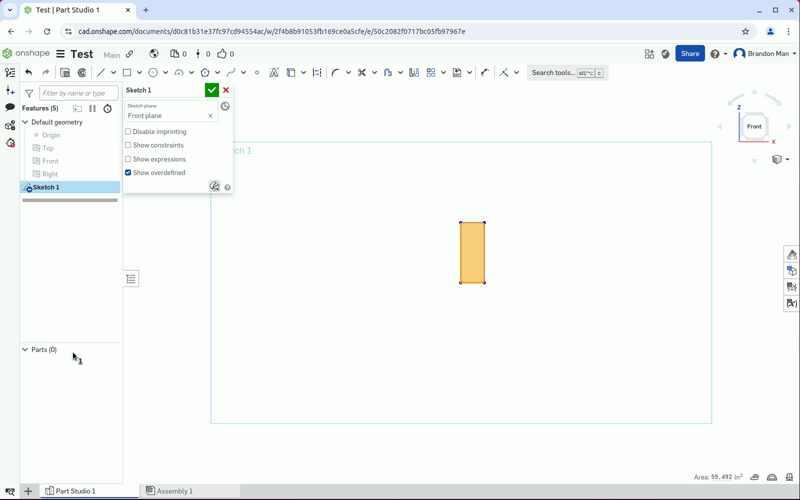
key(shift+y)
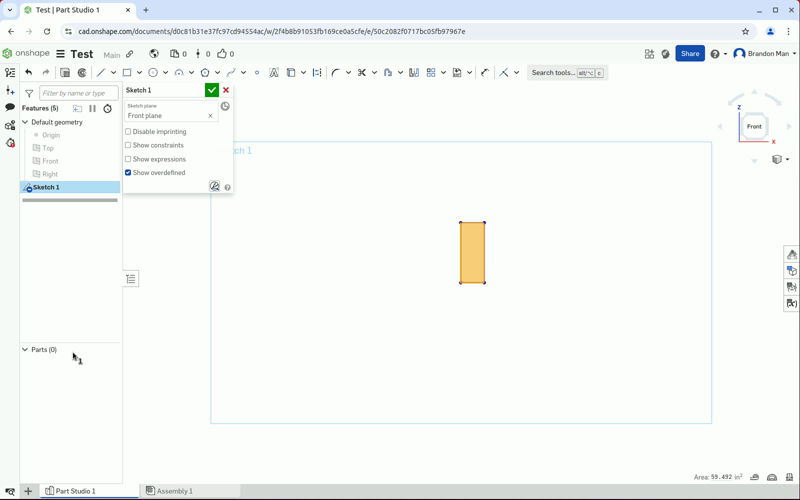
key(shift+e)
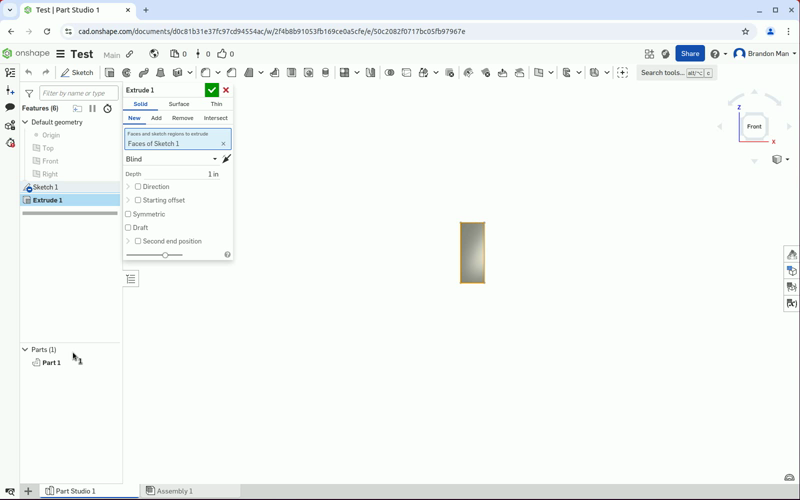
mouse_move(143, 106)
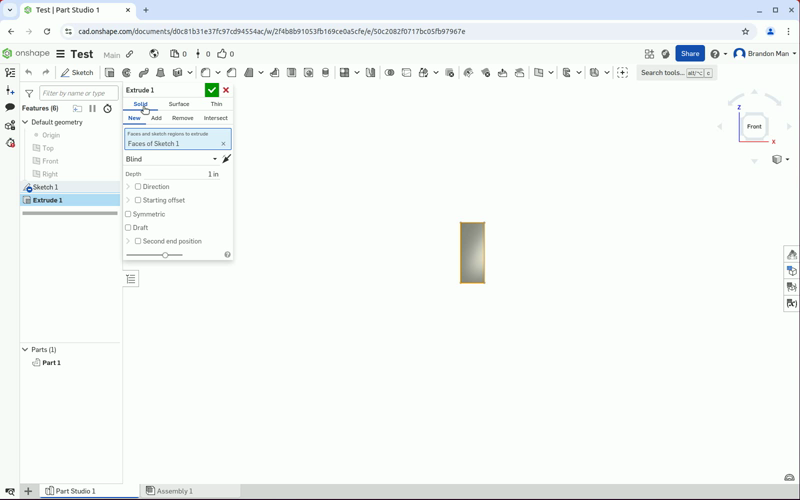
click(143, 106)
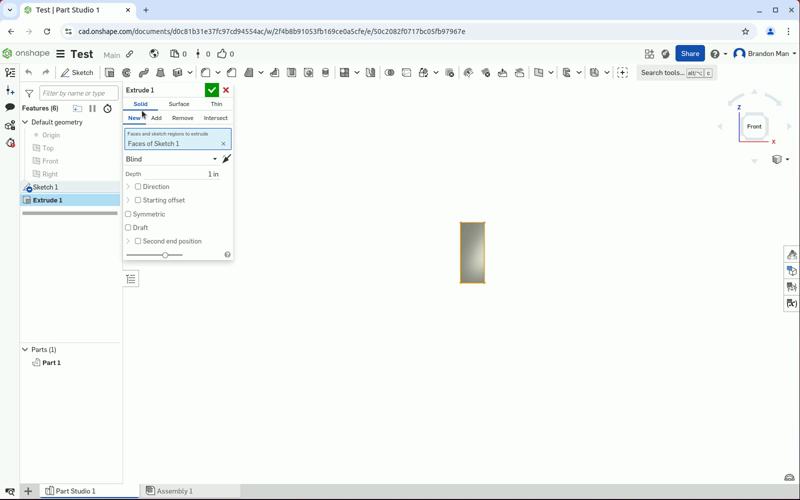
mouse_move(137, 120)
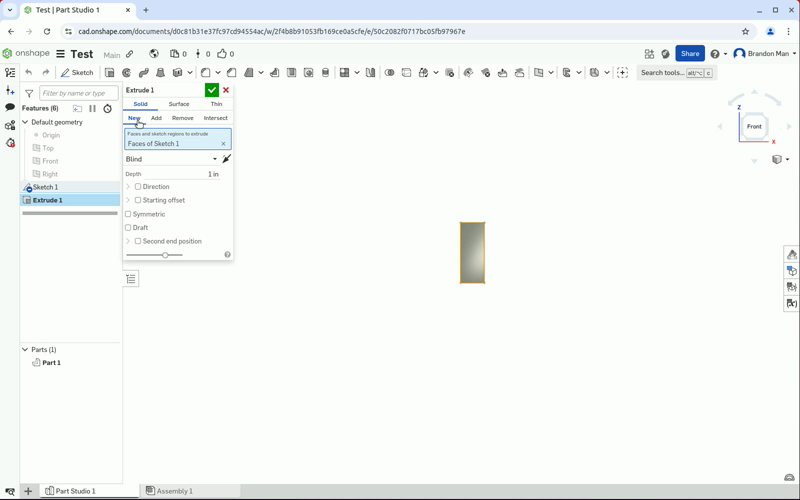
click(137, 120)
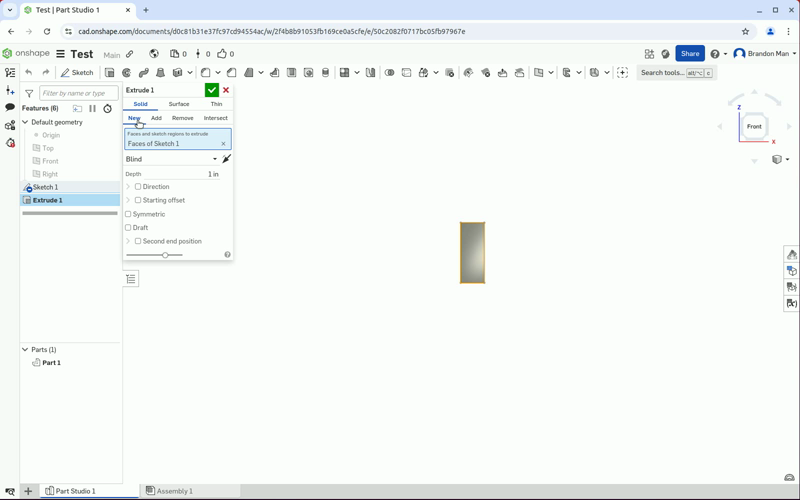
key(tab, 4)
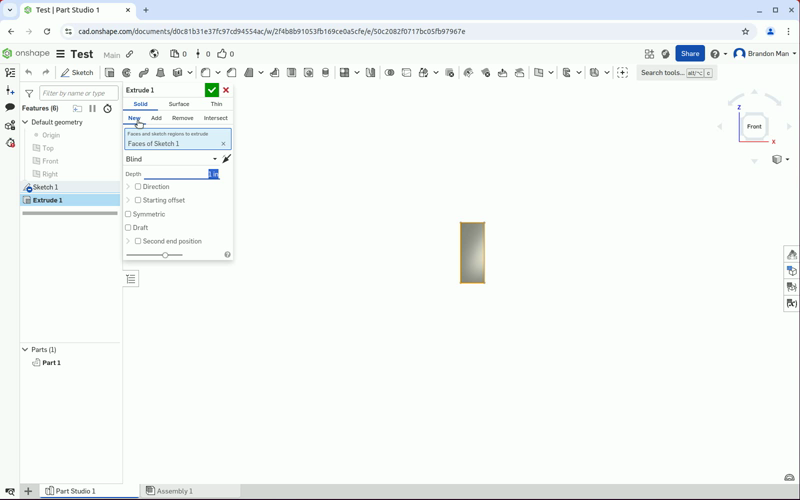
text(3.37)
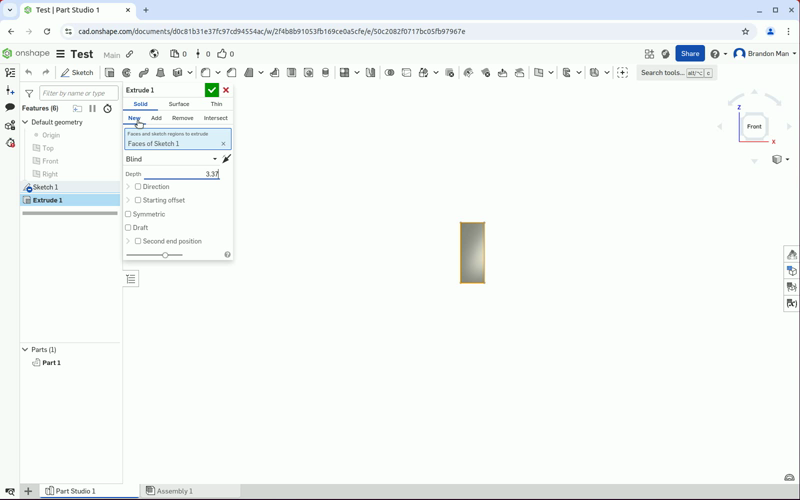
key(enter)
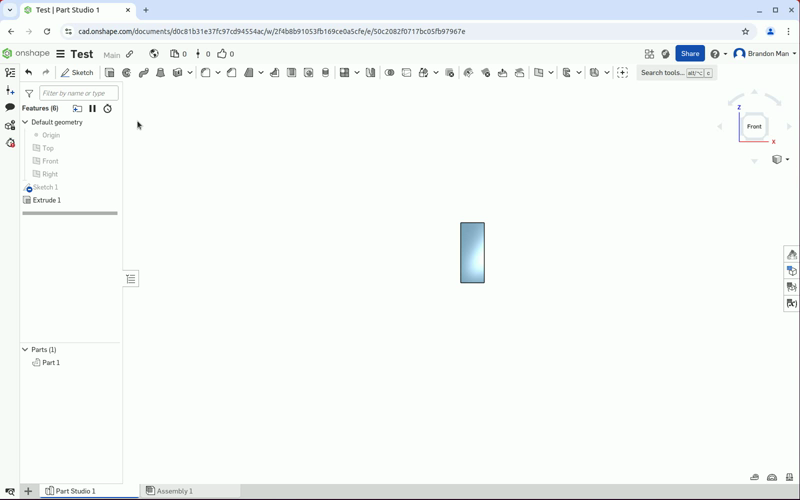
key(shift+h)
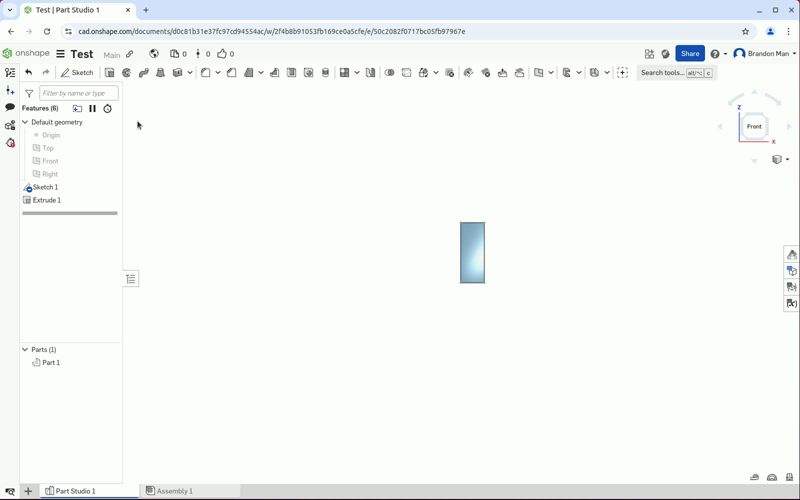
key(shift+h)
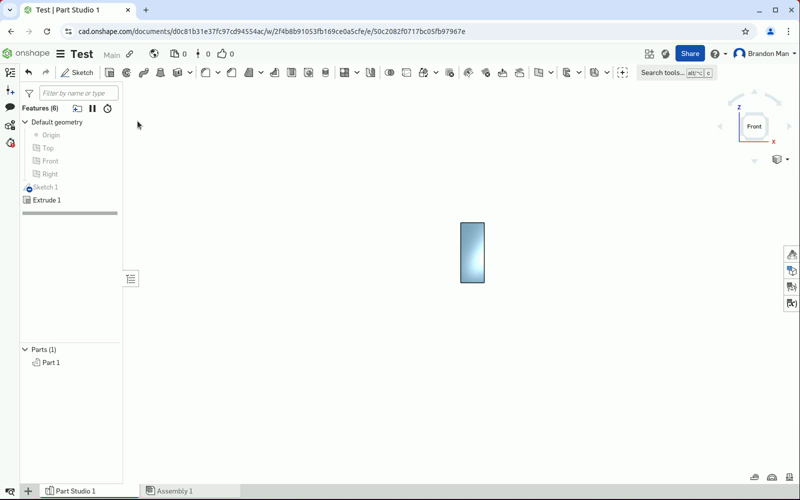
mouse_move(73, 189)
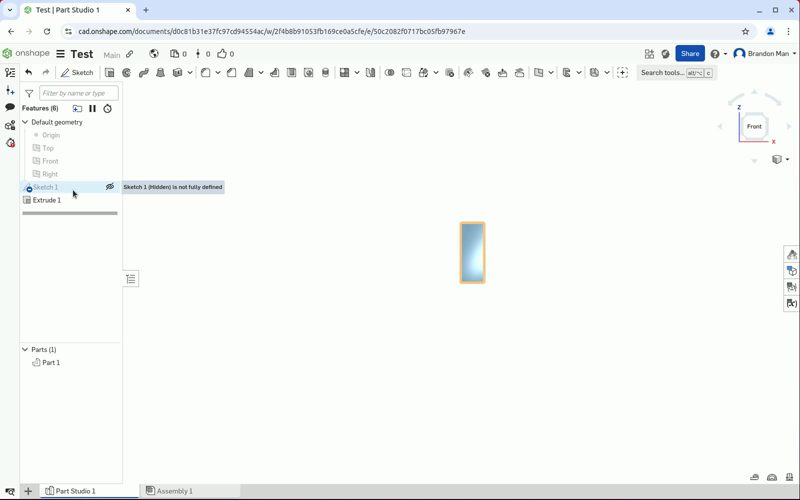
click(73, 189)
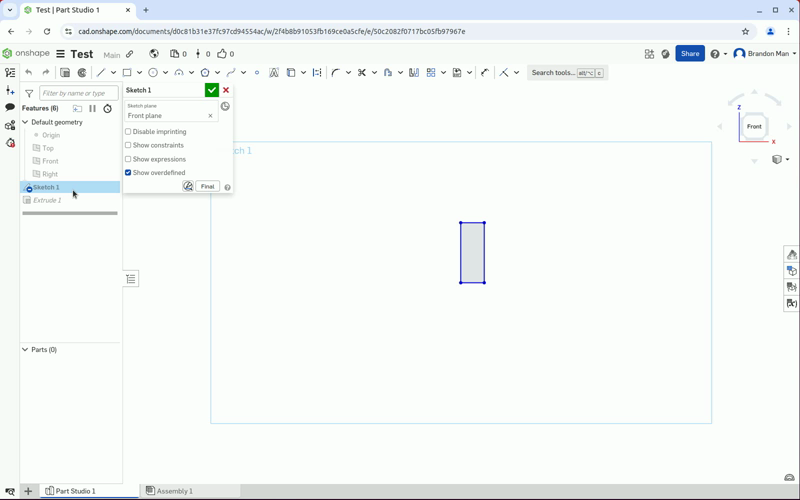
mouse_move(229, 92)
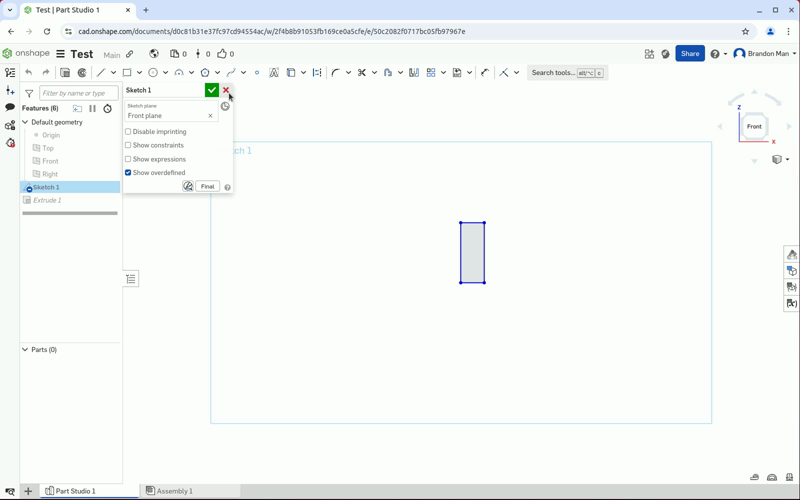
click(229, 92)
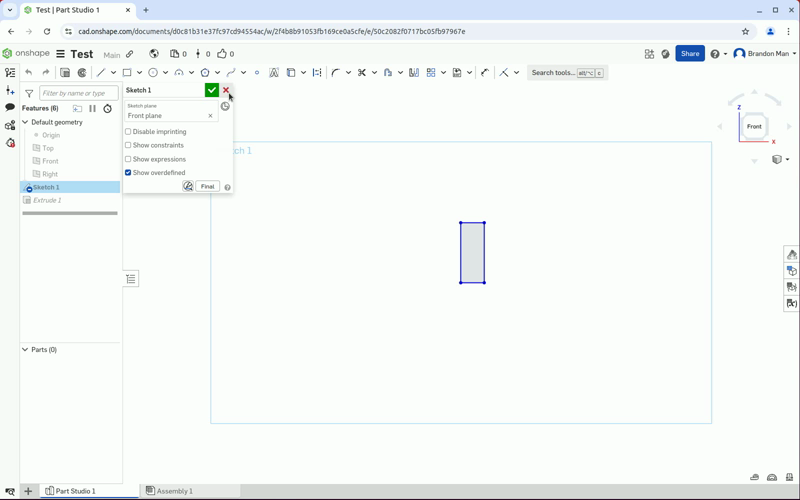
key(shift+s)
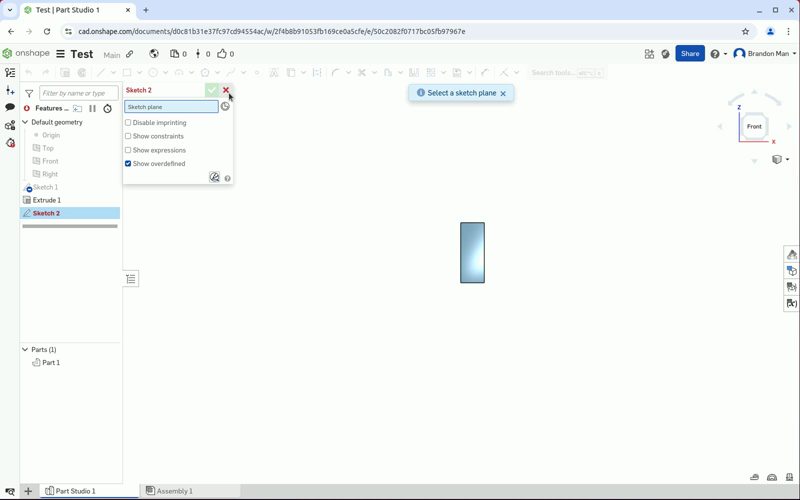
mouse_move(73, 163)
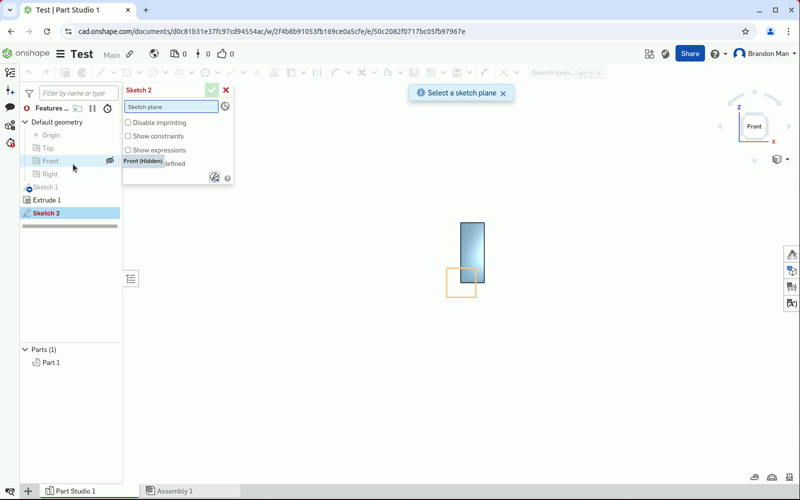
click(73, 163)
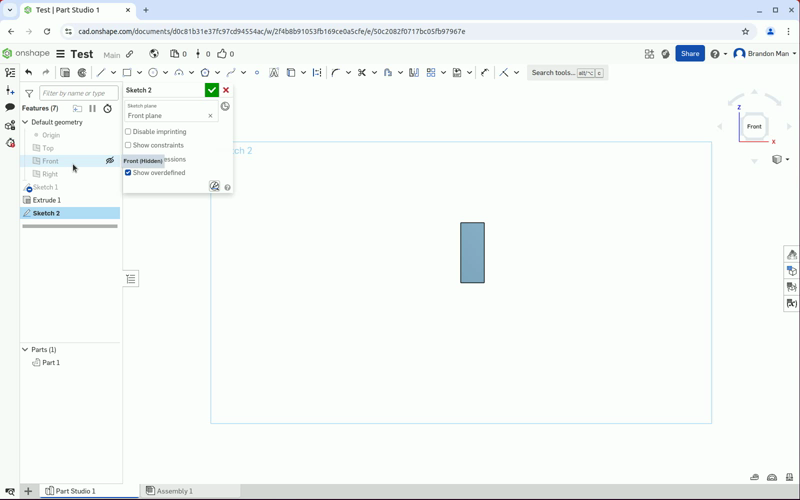
mouse_move(73, 352)
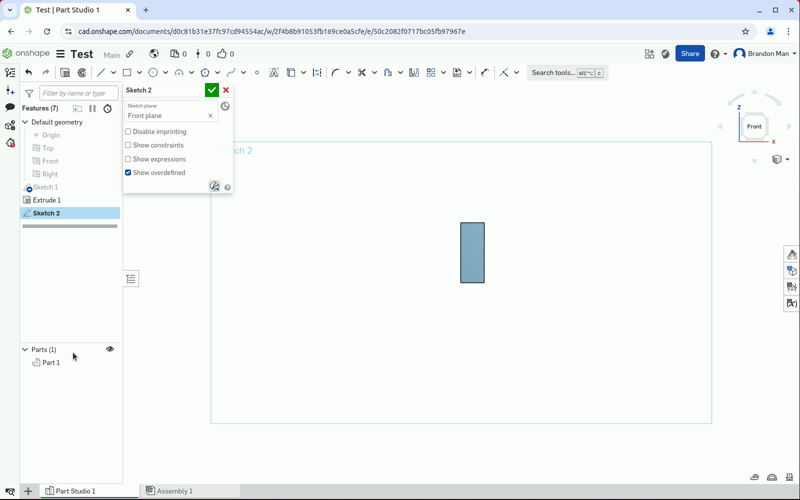
key(y)
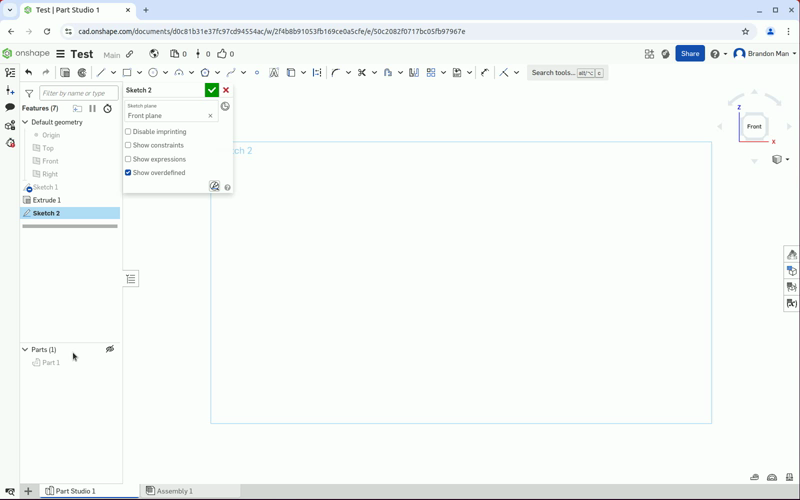
key(l)
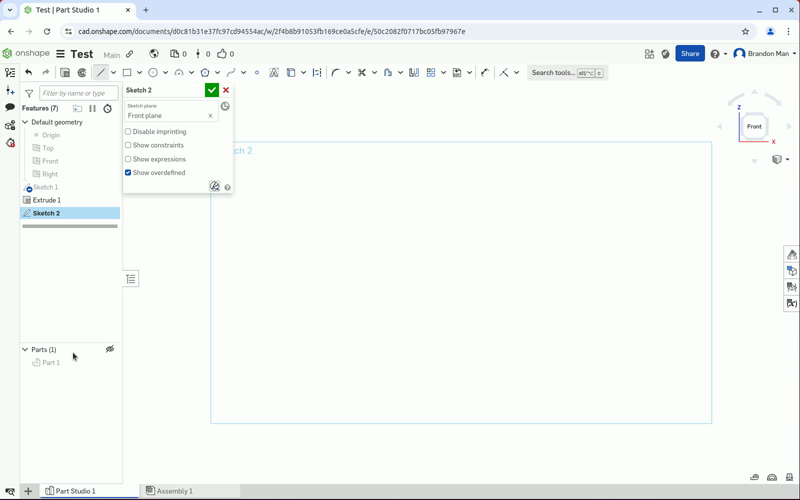
key_down(shift)
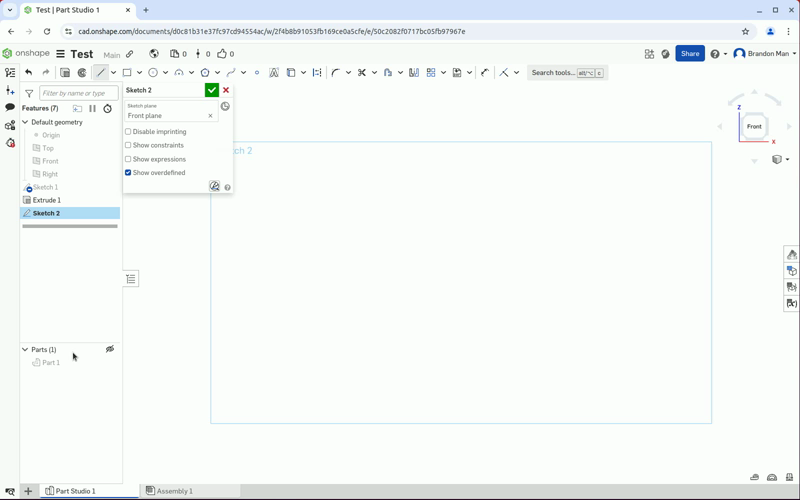
mouse_move(434, 170)
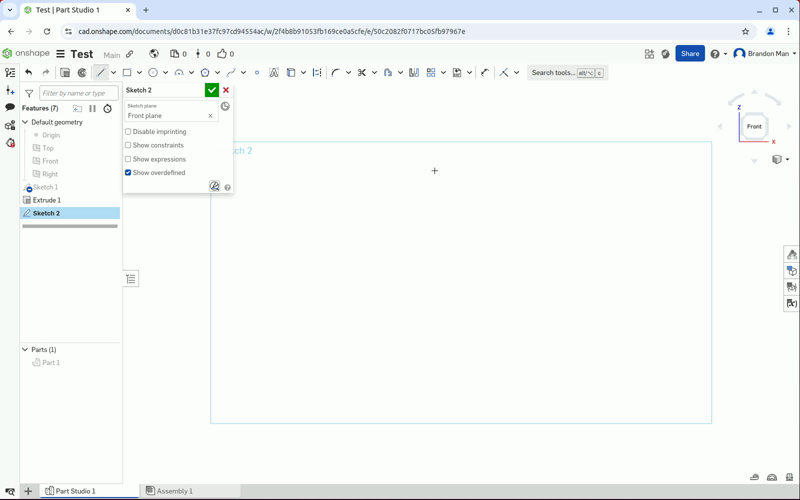
click(434, 170)
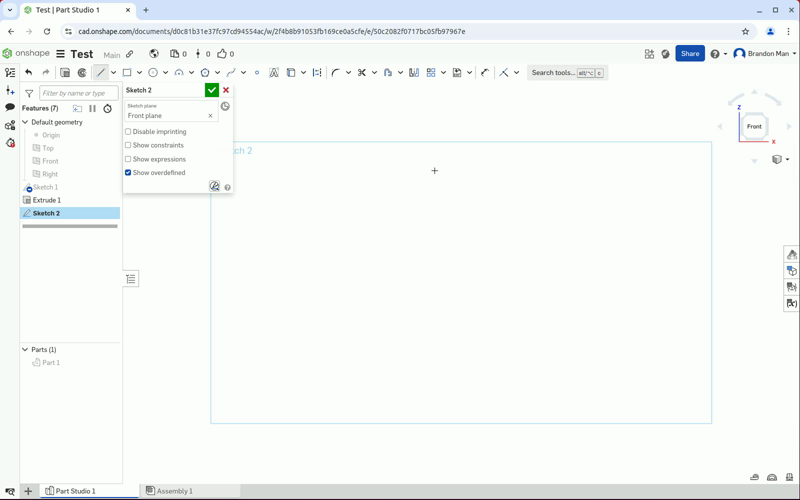
key_up(shift)
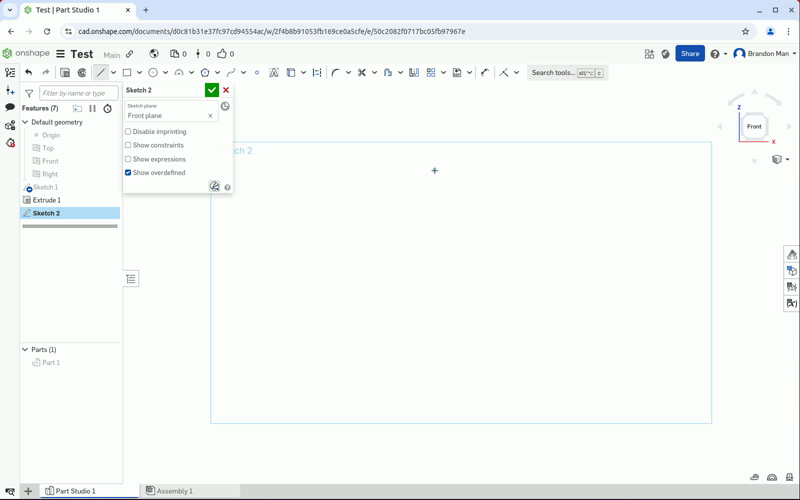
key_down(shift)
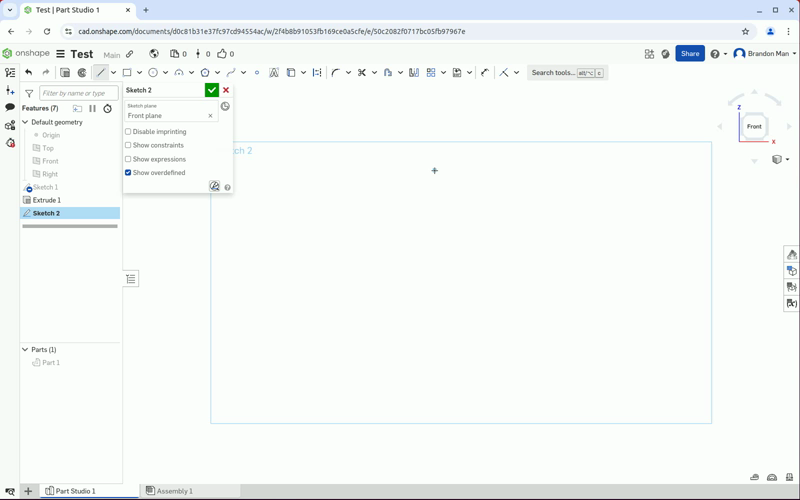
mouse_move(464, 170)
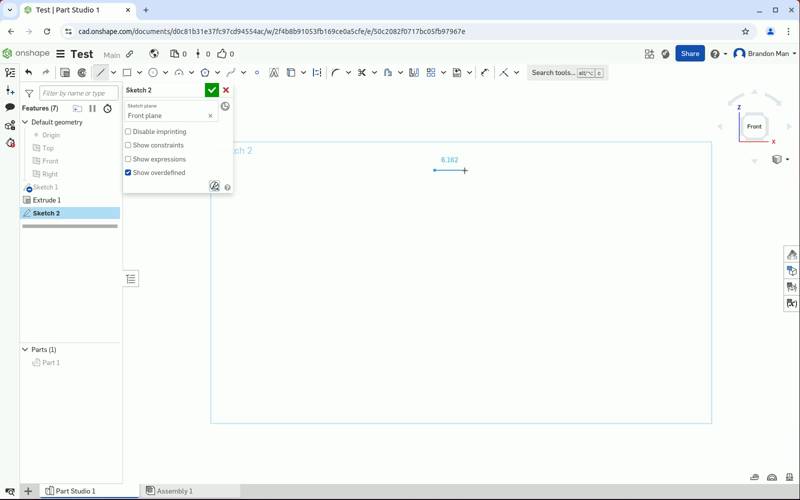
mouse_move(461, 223)
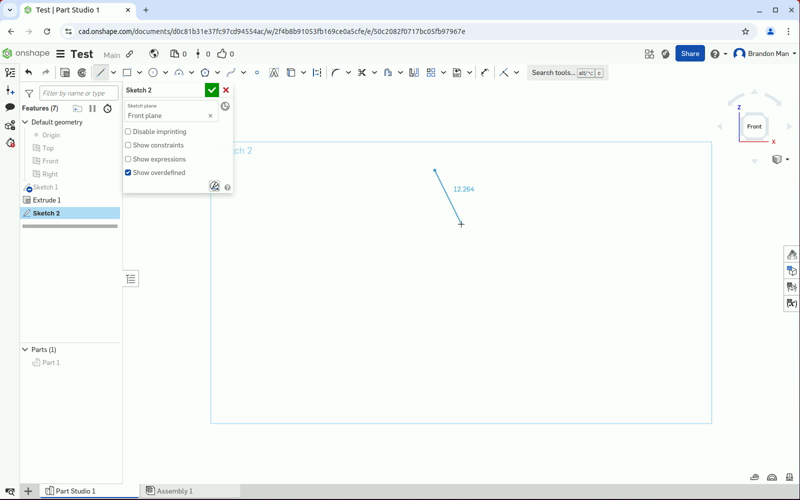
click(461, 223)
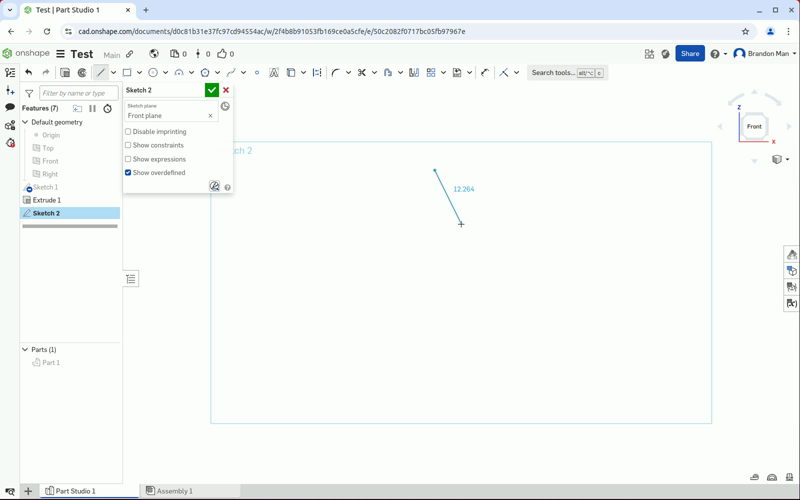
key_up(shift)
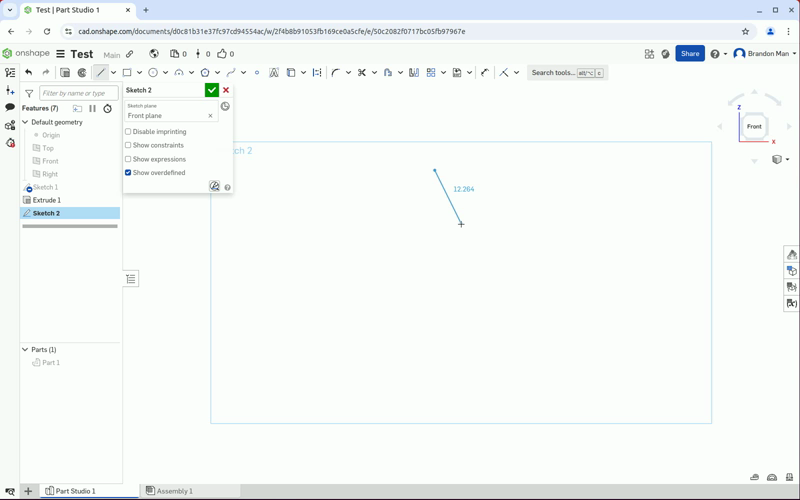
key_down(shift)
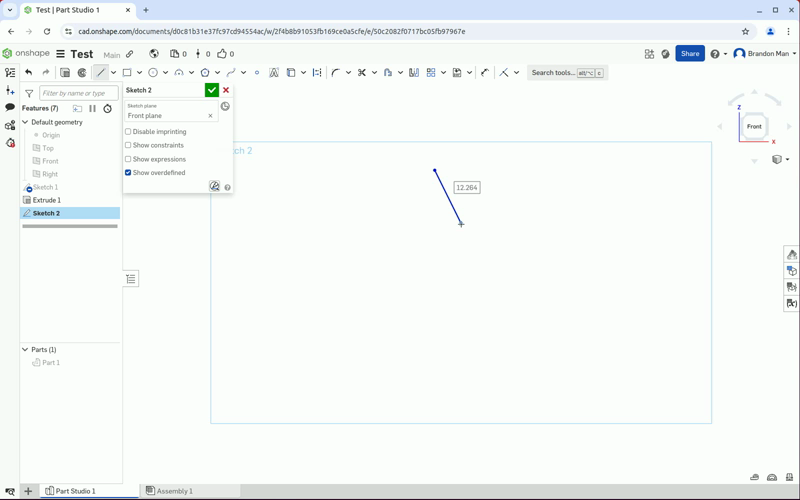
mouse_move(491, 223)
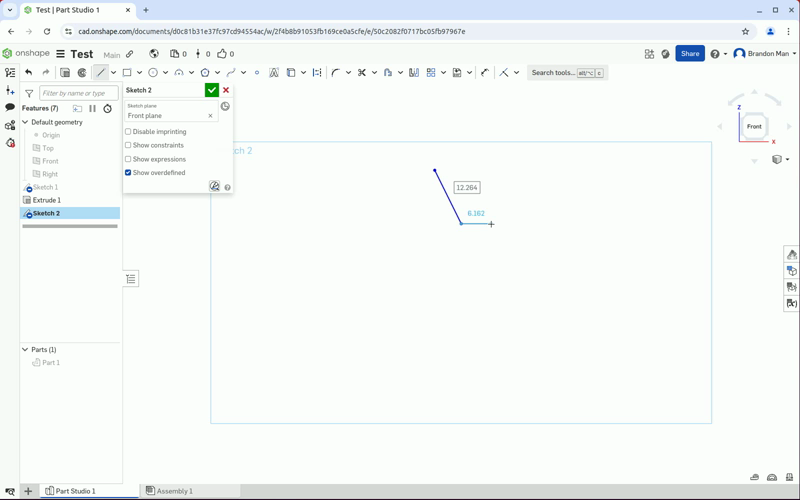
mouse_move(484, 223)
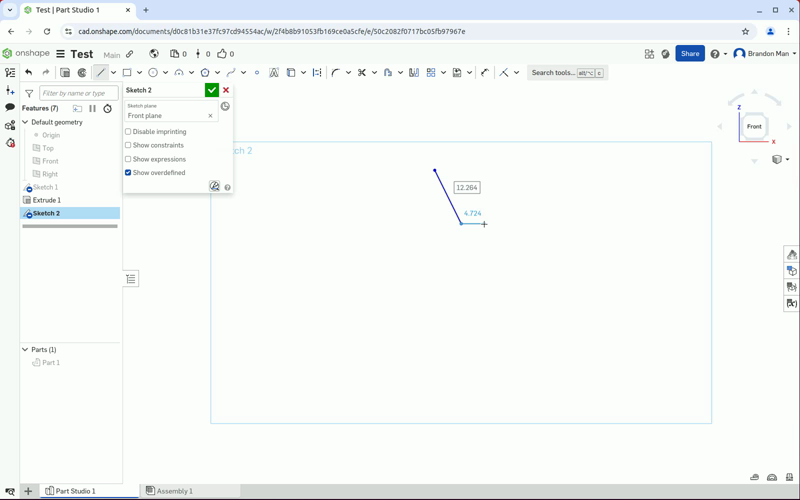
click(484, 223)
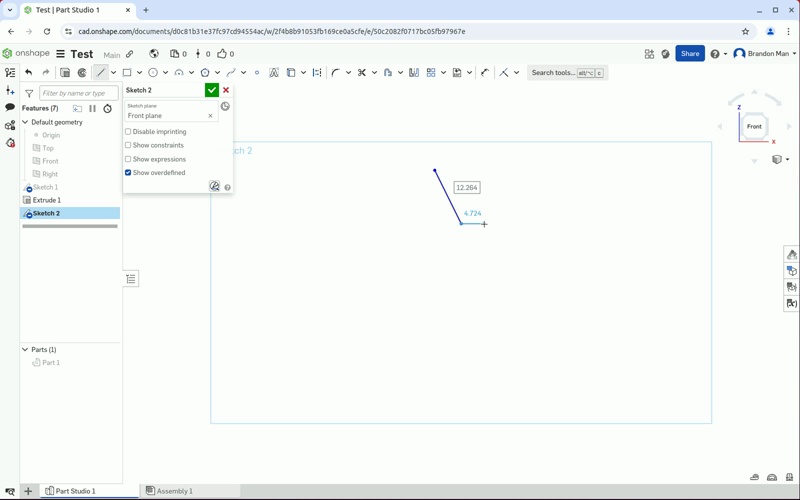
key_up(shift)
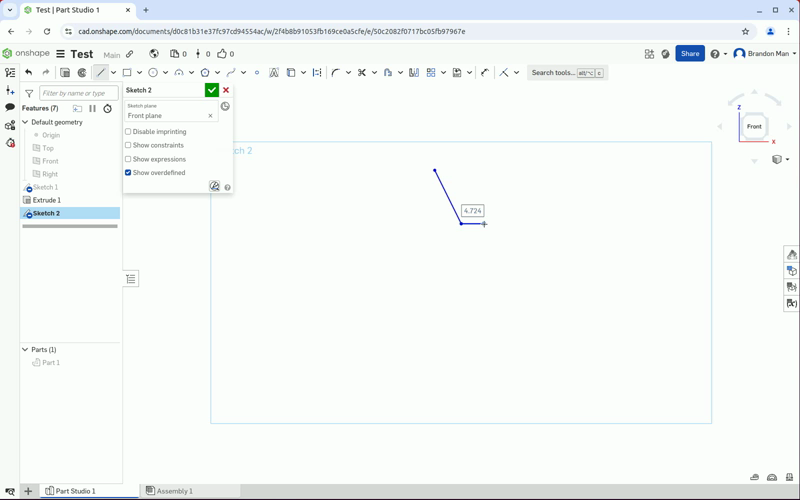
key_down(shift)
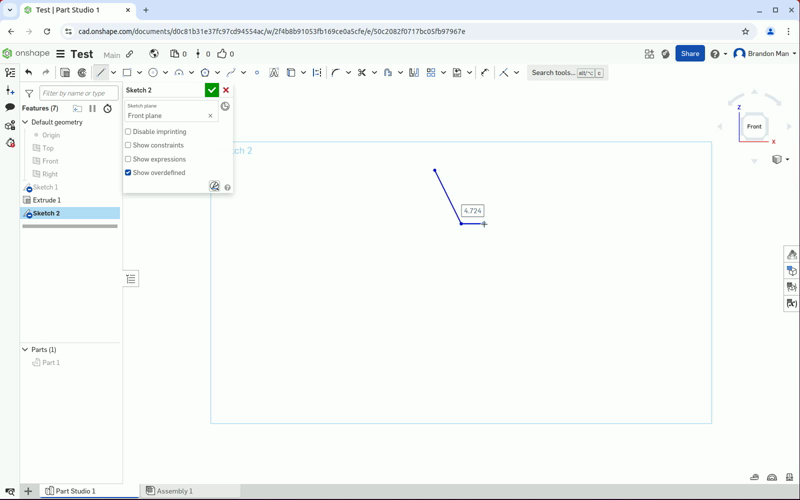
mouse_move(514, 223)
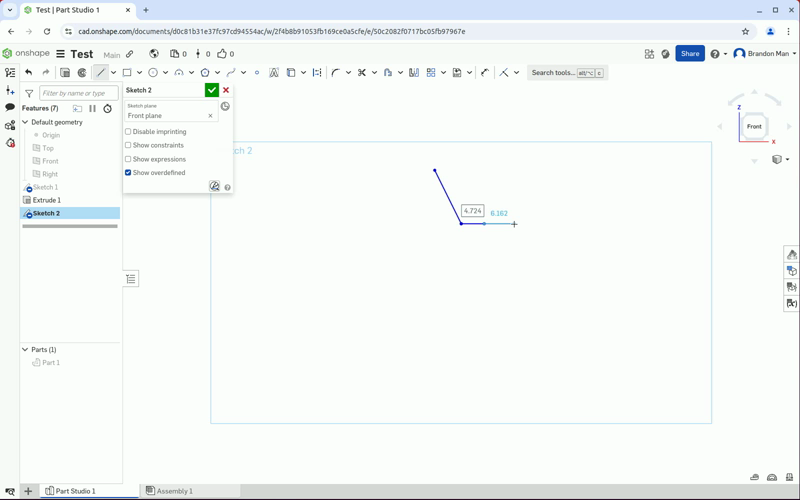
mouse_move(510, 170)
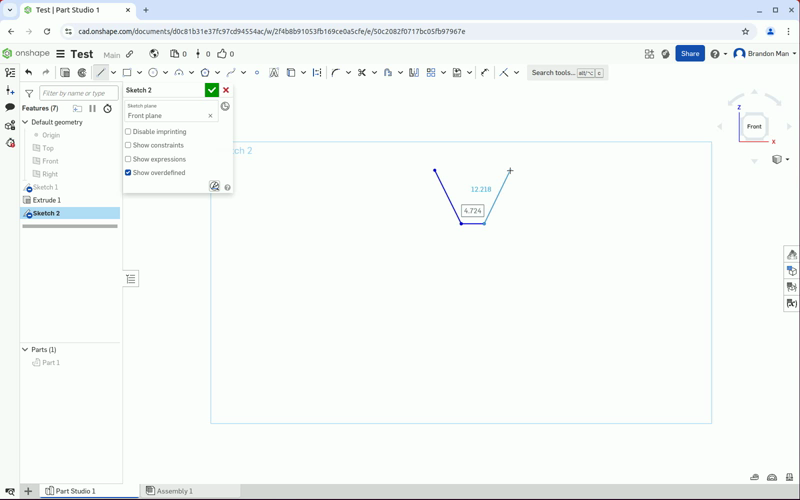
click(510, 170)
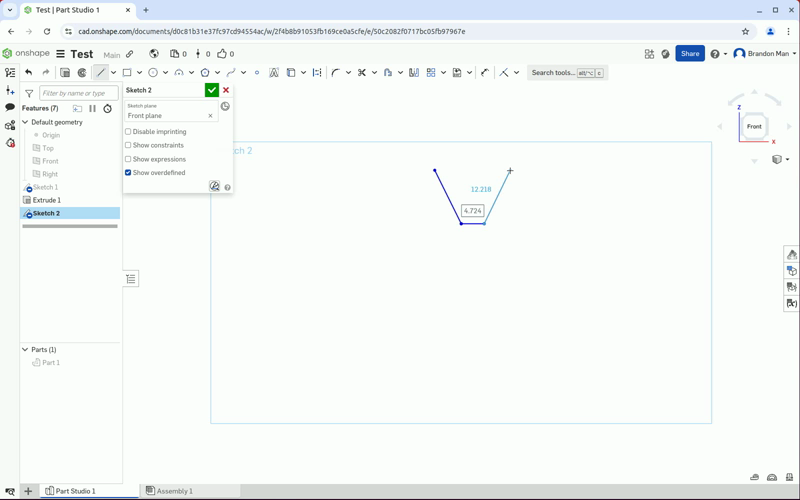
key_up(shift)
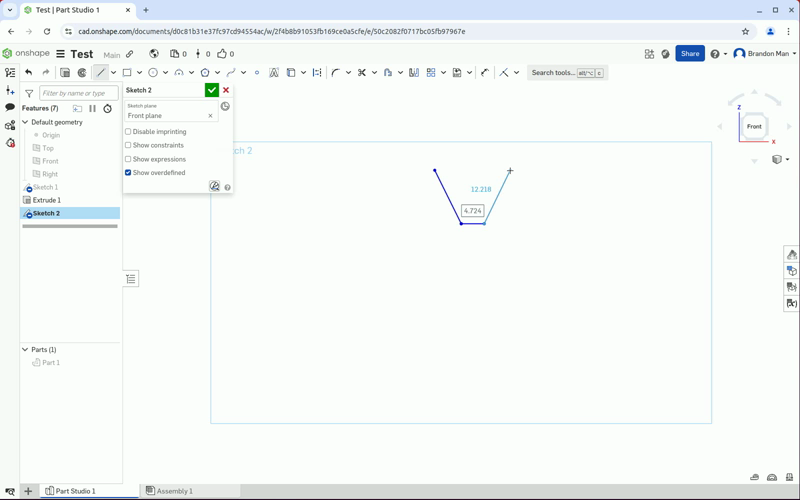
key_down(shift)
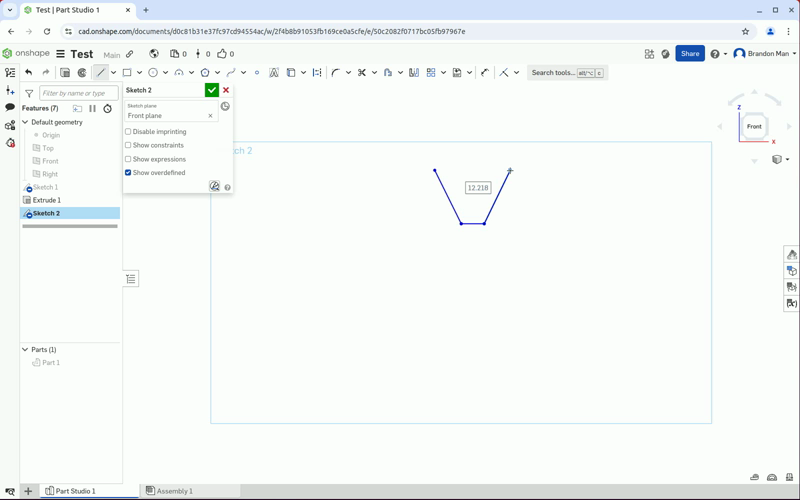
mouse_move(434, 170)
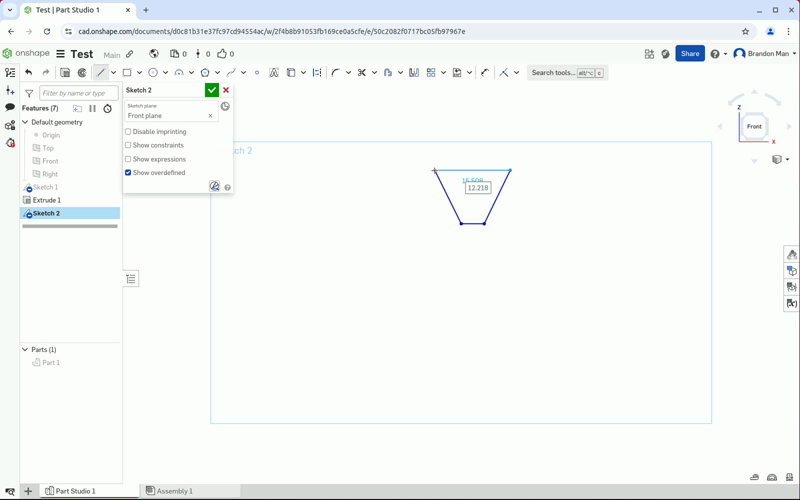
key_up(shift)
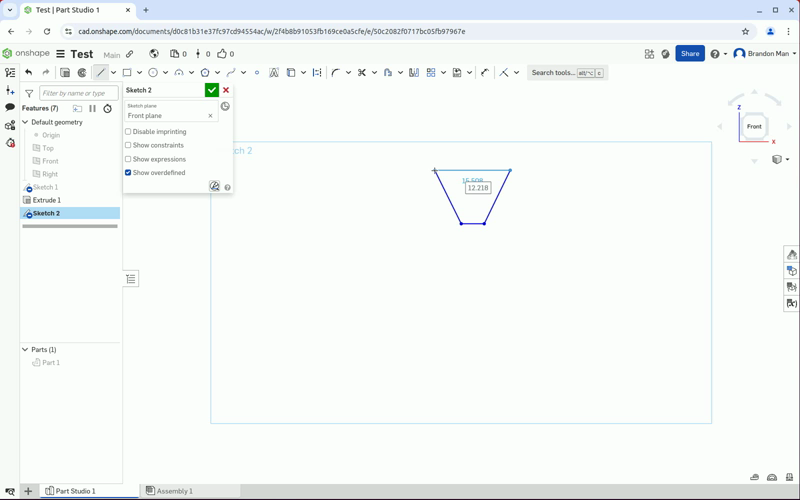
click(434, 170)
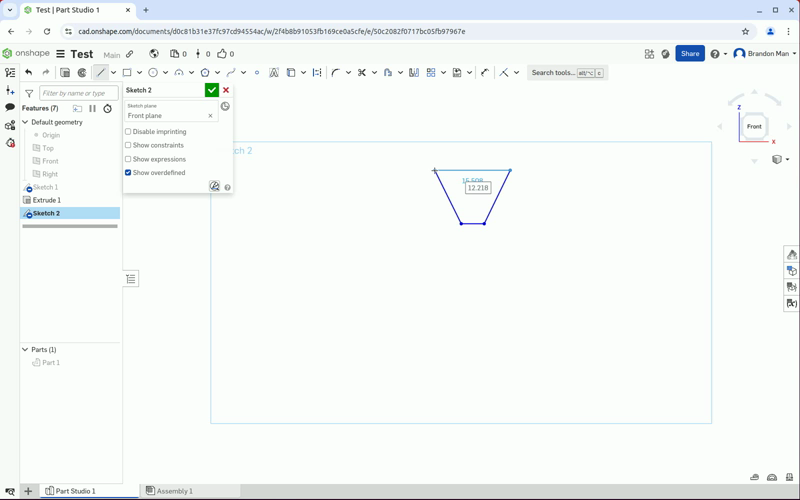
key(esc)
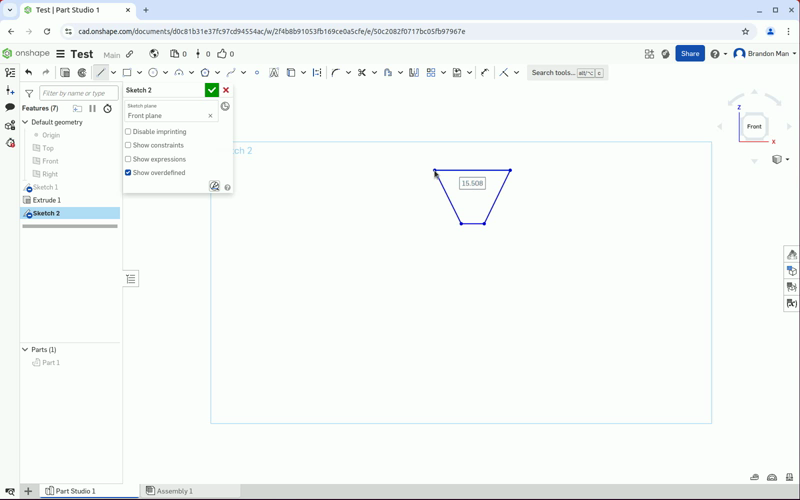
mouse_move(491, 191)
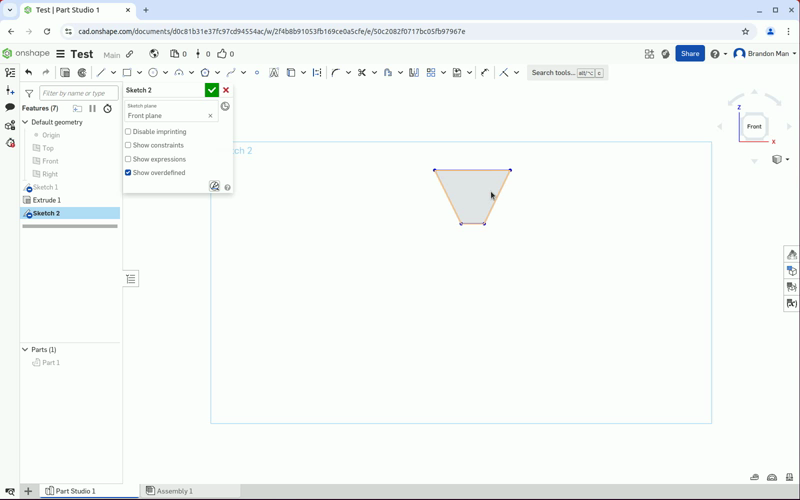
click(491, 191)
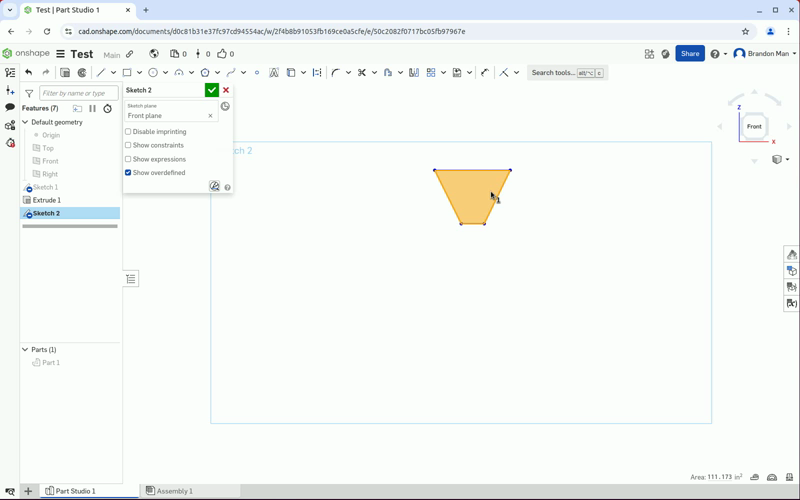
mouse_move(73, 352)
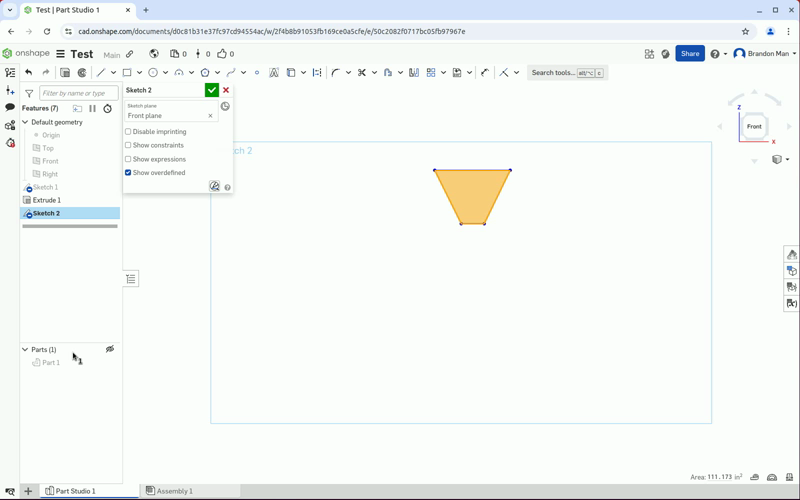
key(shift+y)
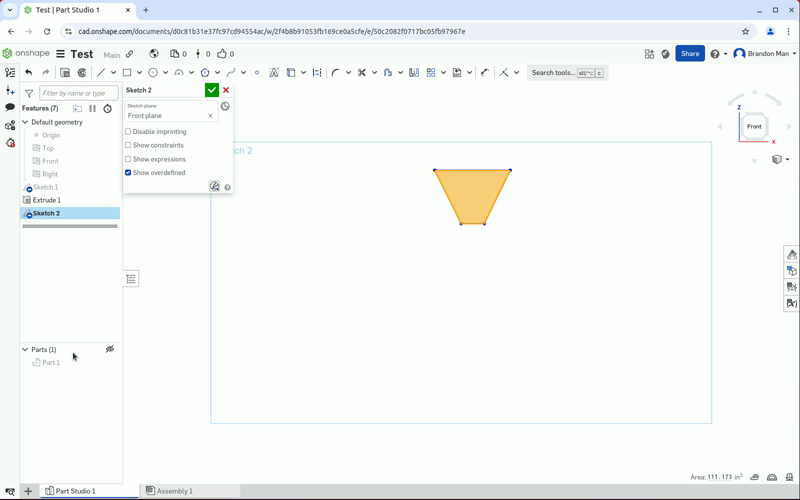
key(shift+e)
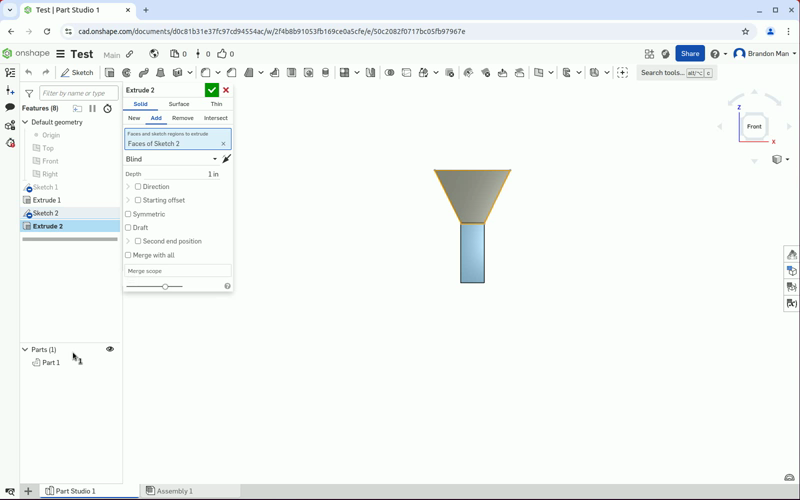
mouse_move(143, 106)
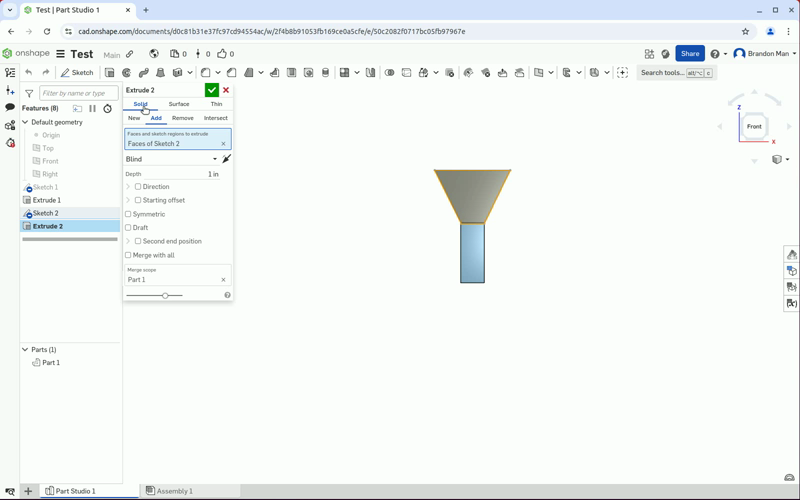
click(143, 106)
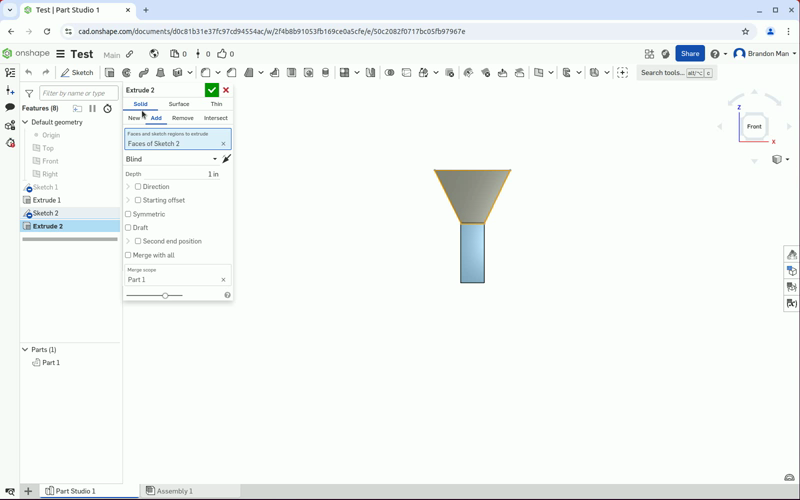
mouse_move(137, 120)
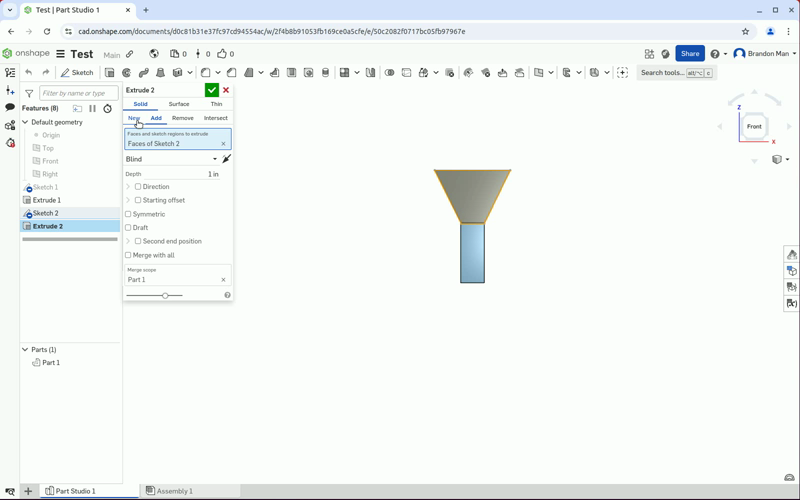
click(137, 120)
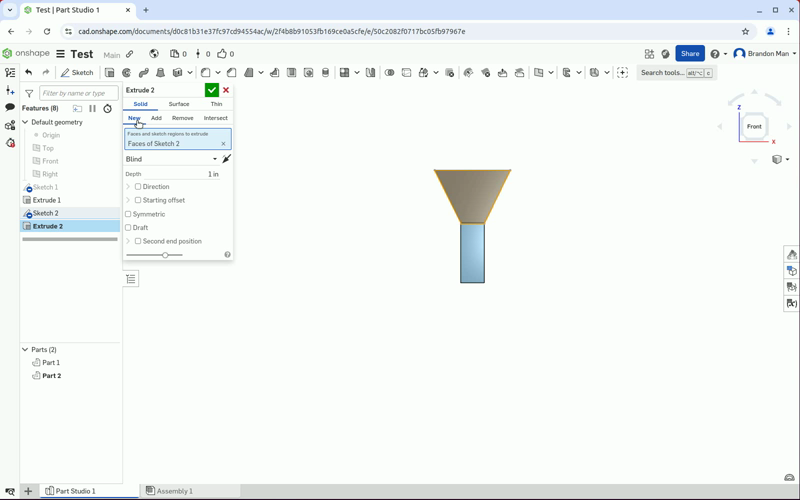
key(tab, 4)
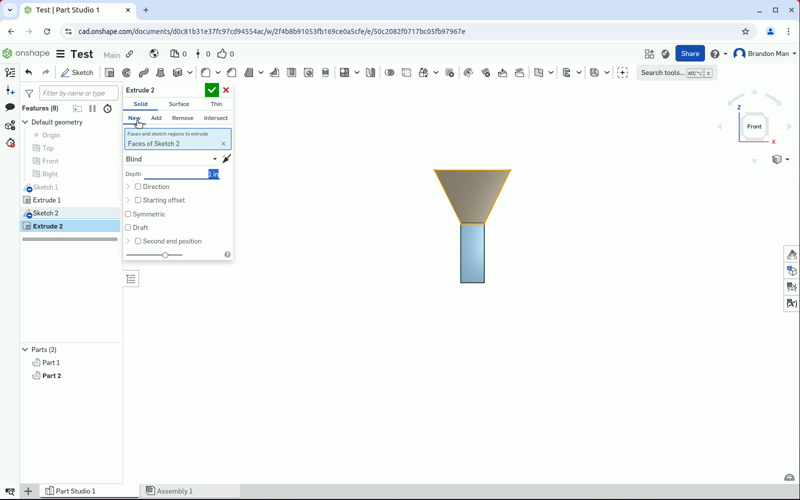
text(3.37)
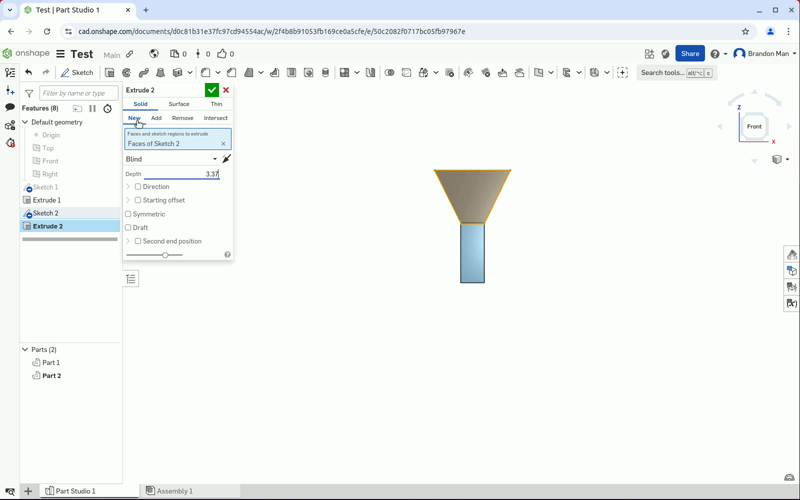
key(enter)
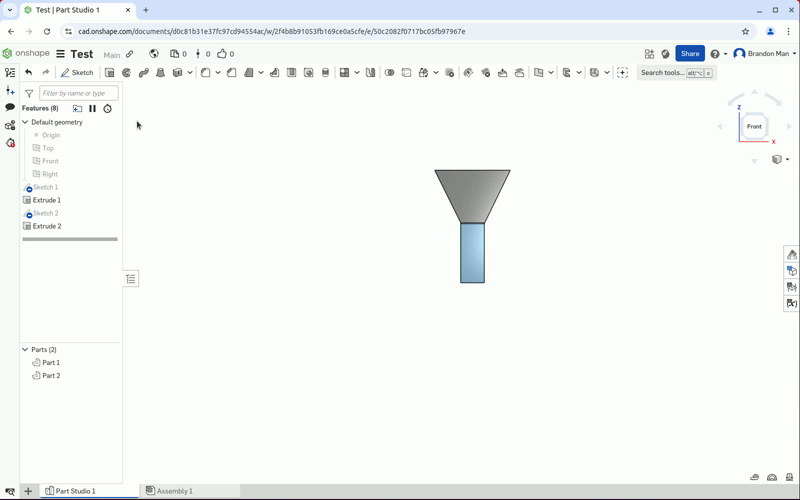
key(shift+h)
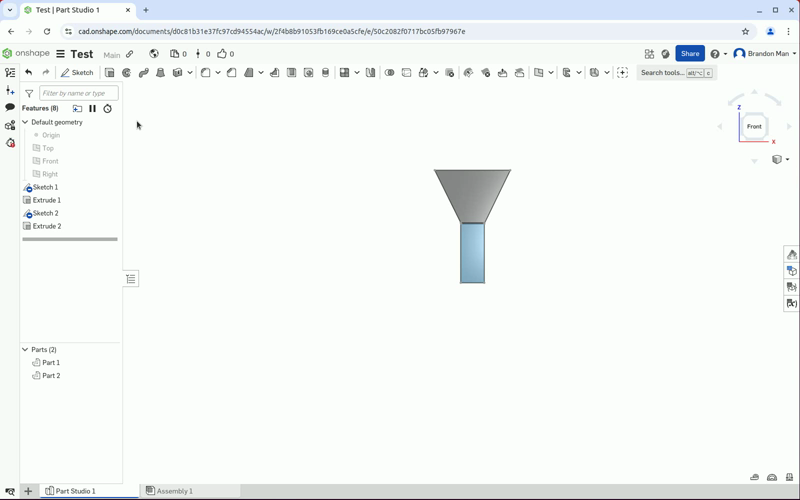
key(shift+h)
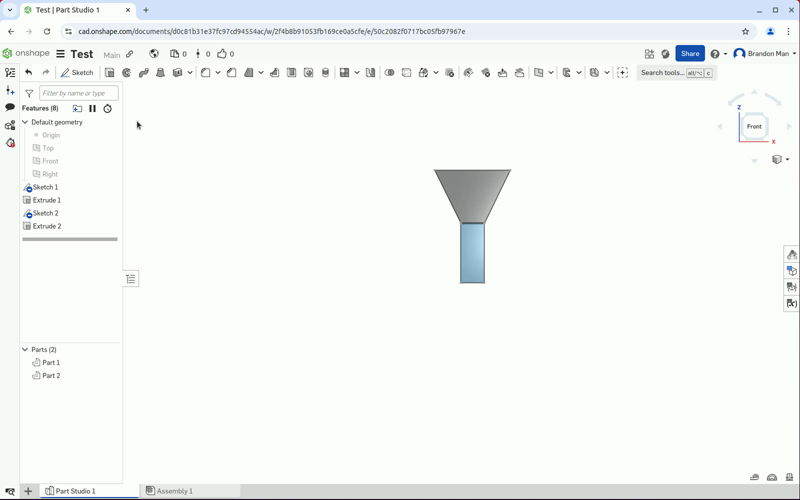
key(shift+7)
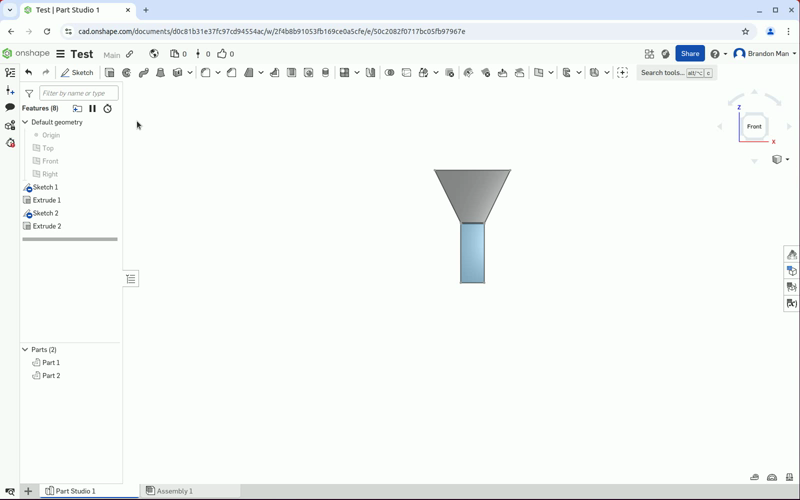
key(left, 2)
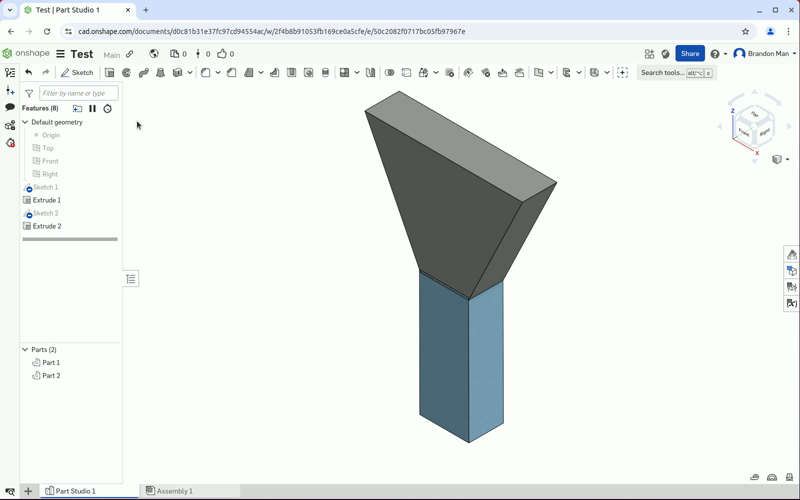
key(down, 2)
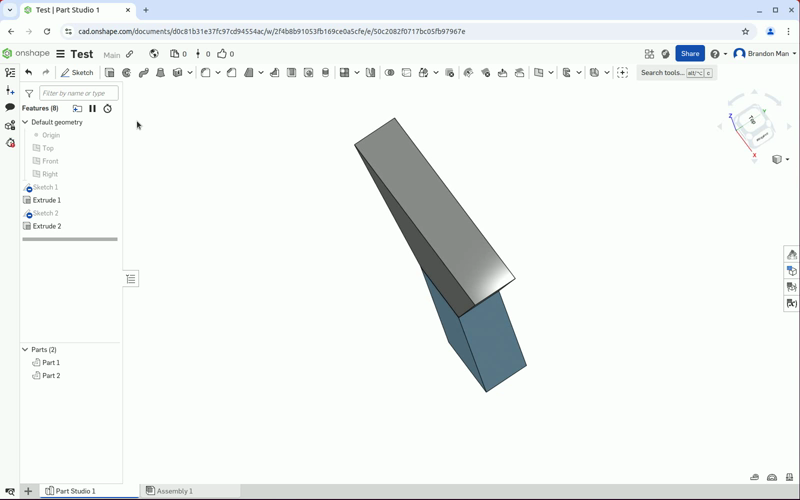
key(up, 2)
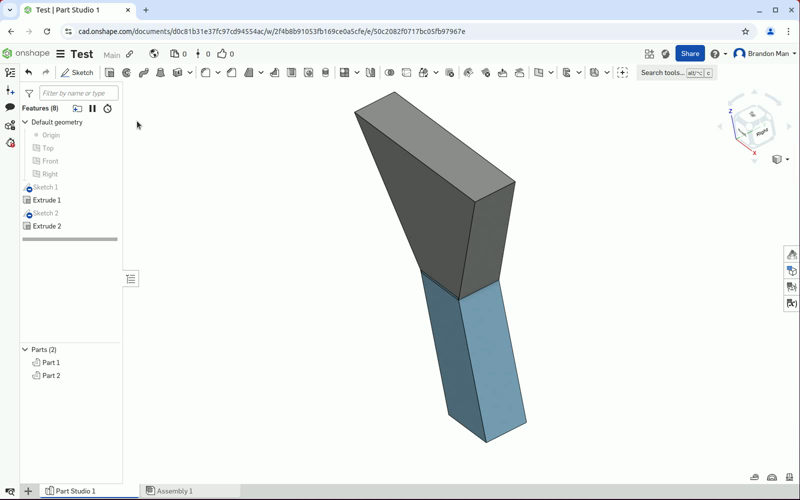
key(right, 2)
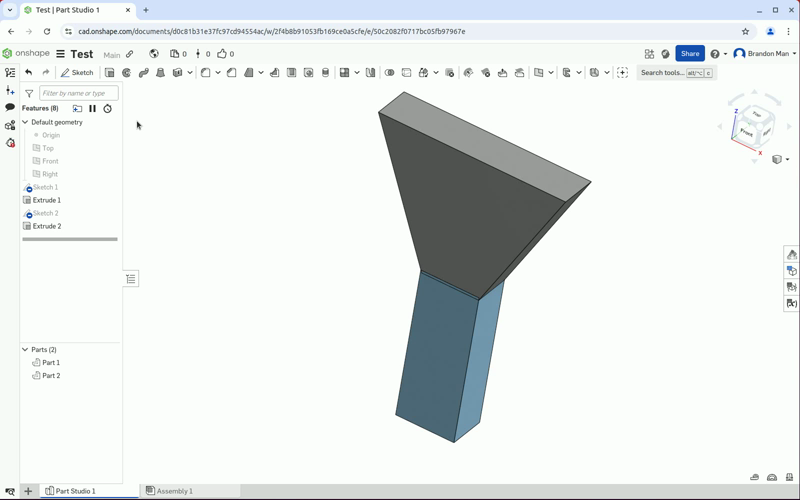
mouse_move(73, 189)
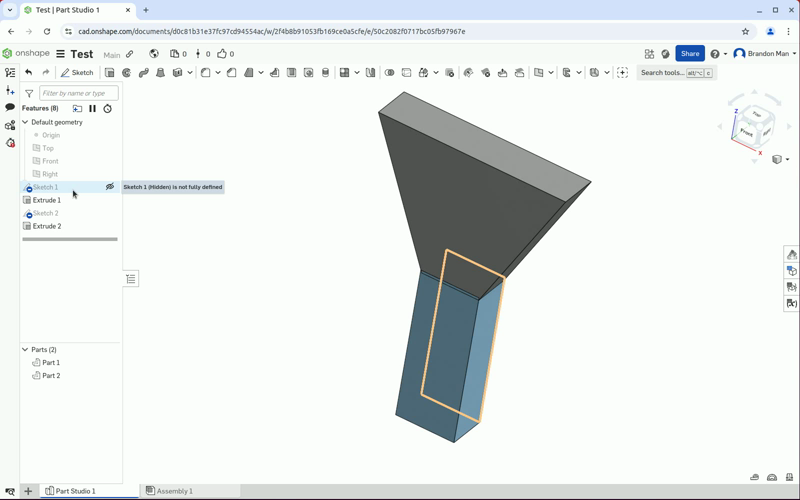
click(73, 189)